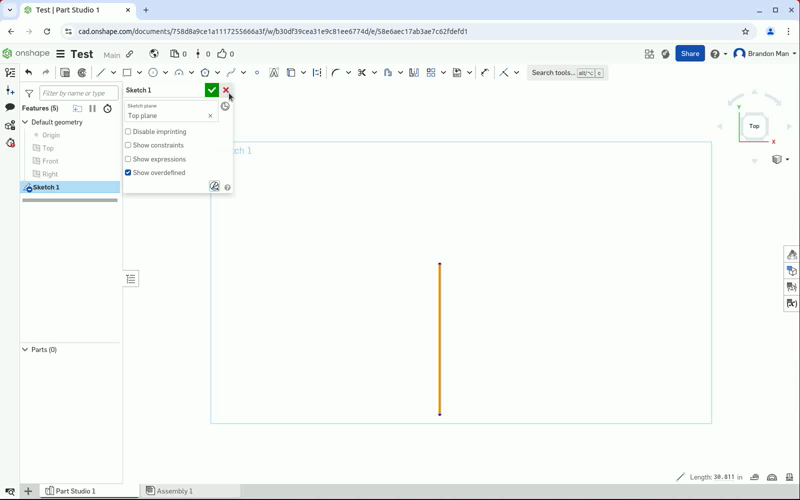
key(shift+h)
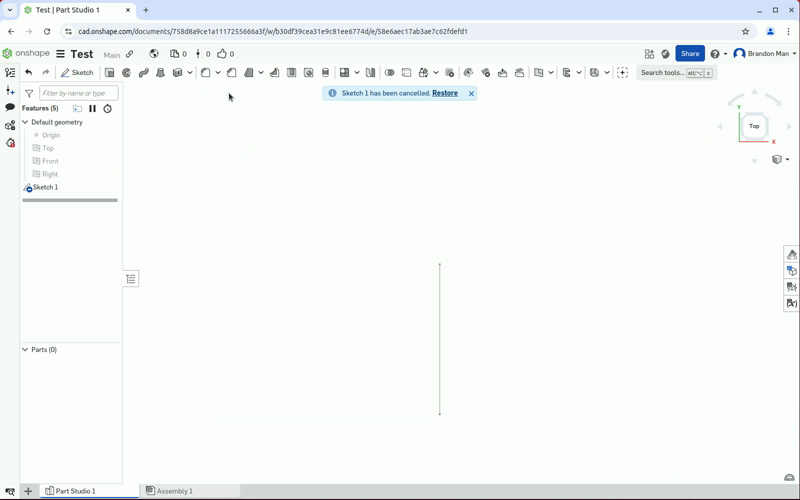
key(shift+s)
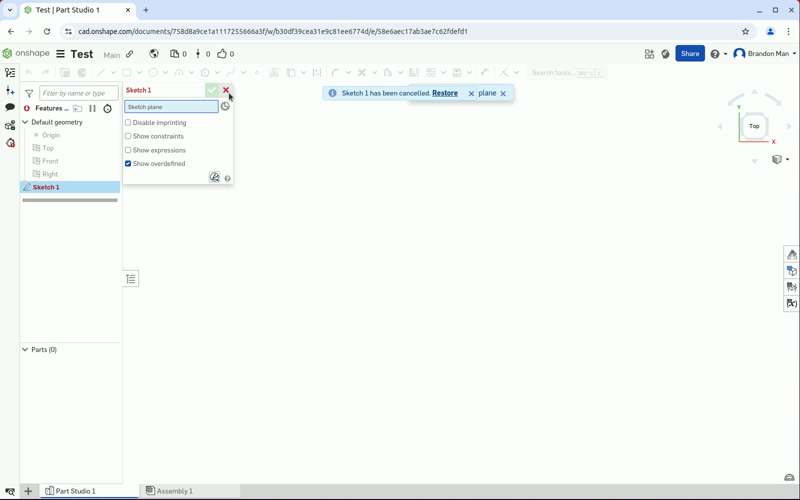
mouse_move(73, 150)
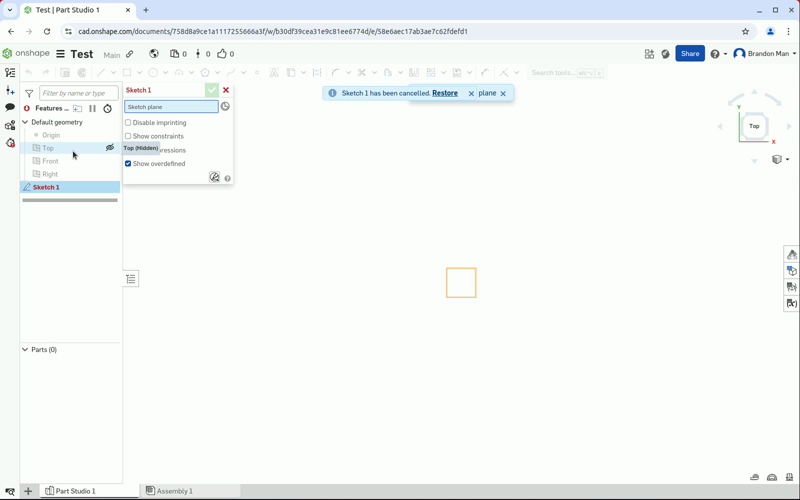
click(73, 150)
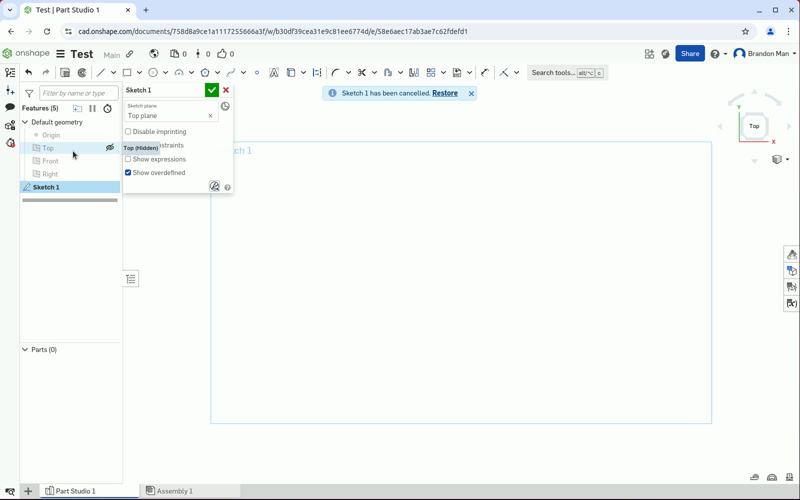
mouse_move(73, 352)
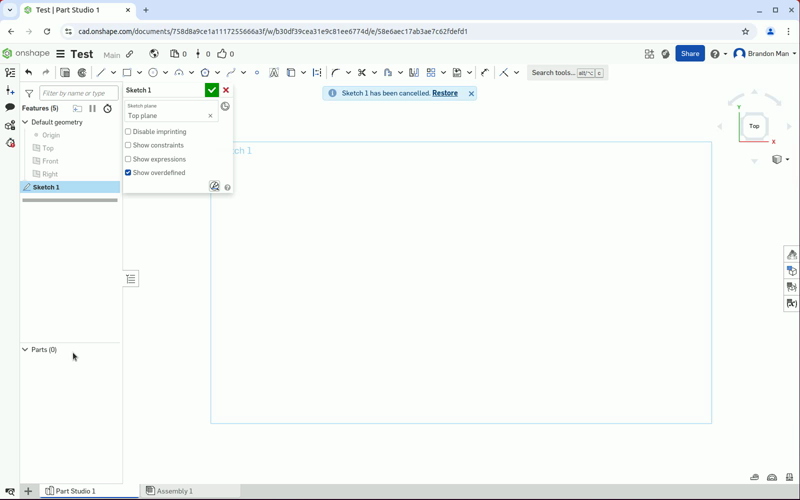
key(y)
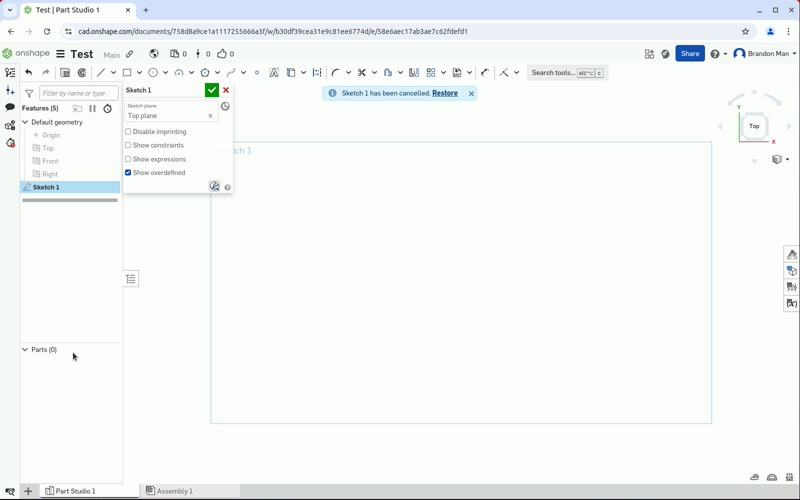
key(l)
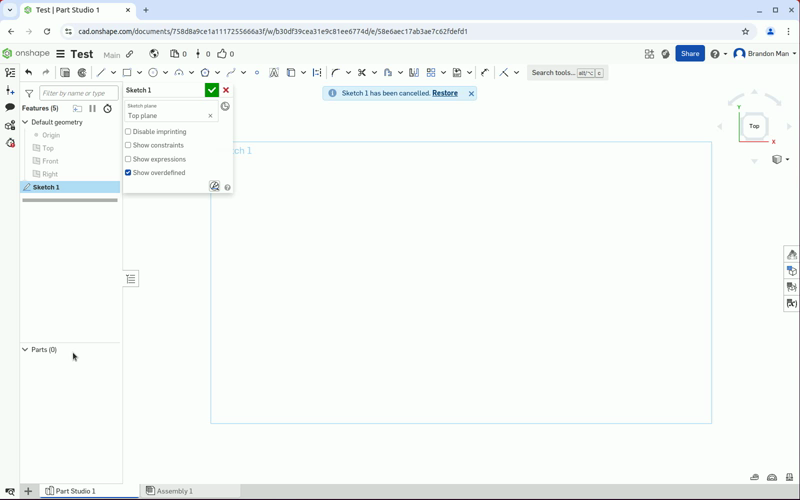
key_down(shift)
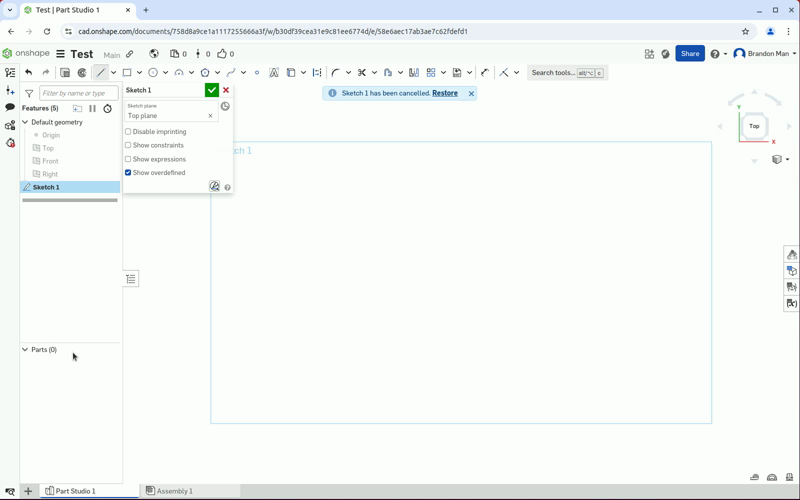
mouse_move(460, 282)
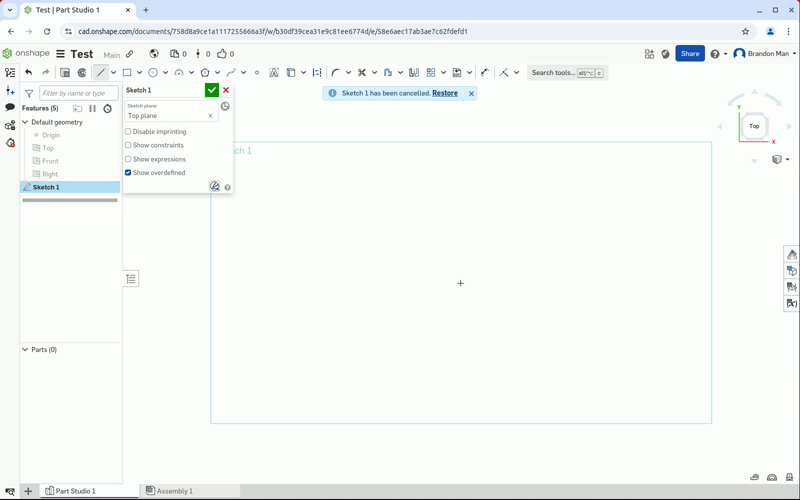
click(460, 282)
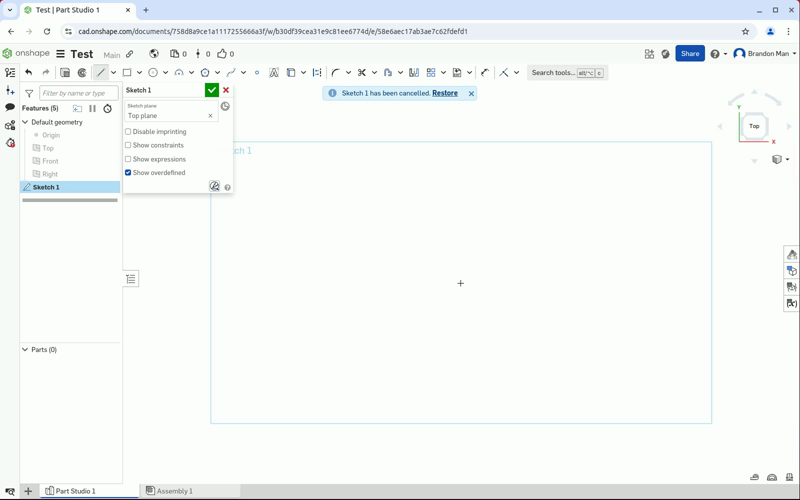
key_up(shift)
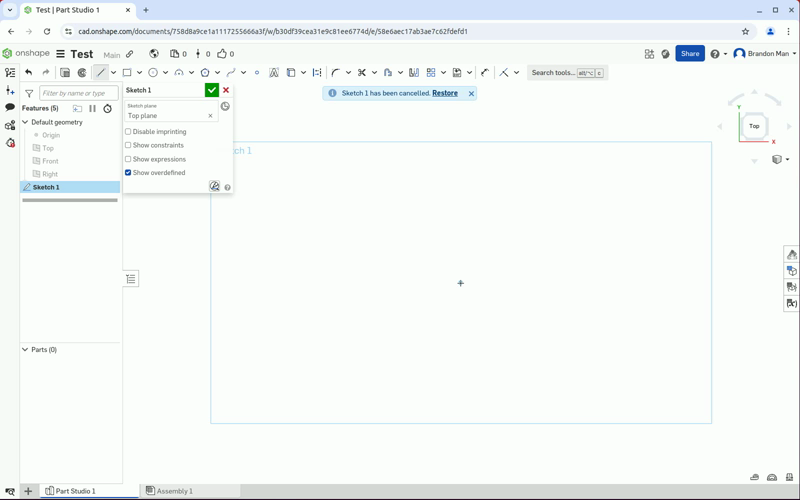
key_down(shift)
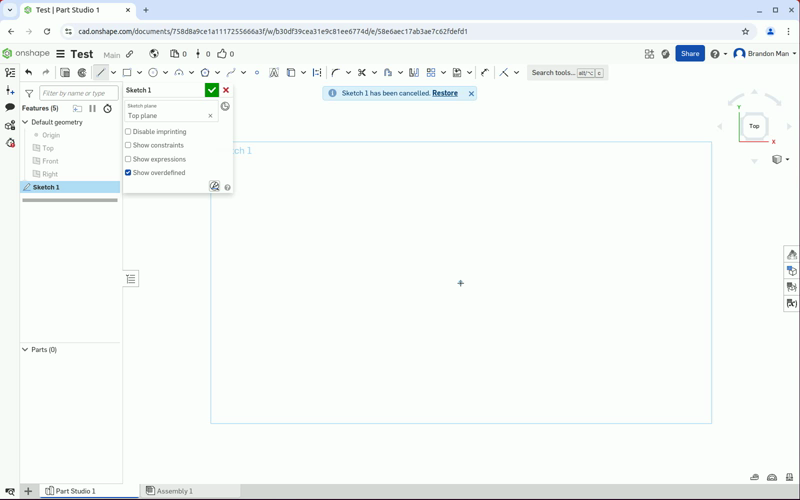
mouse_move(573, 282)
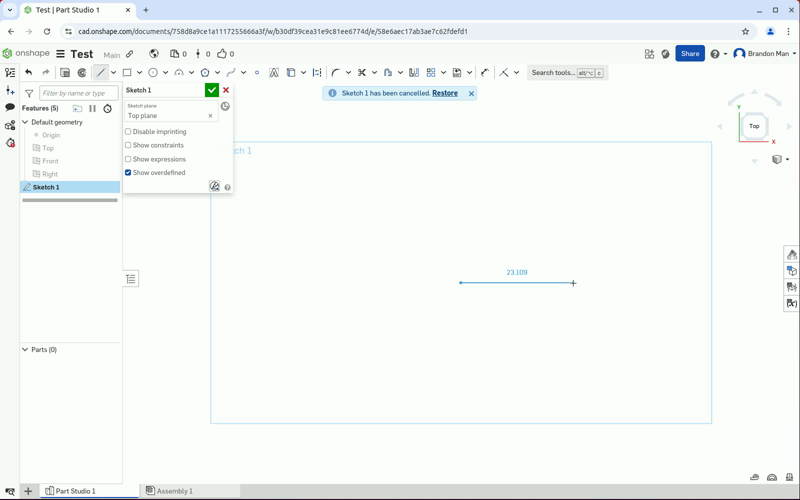
click(573, 282)
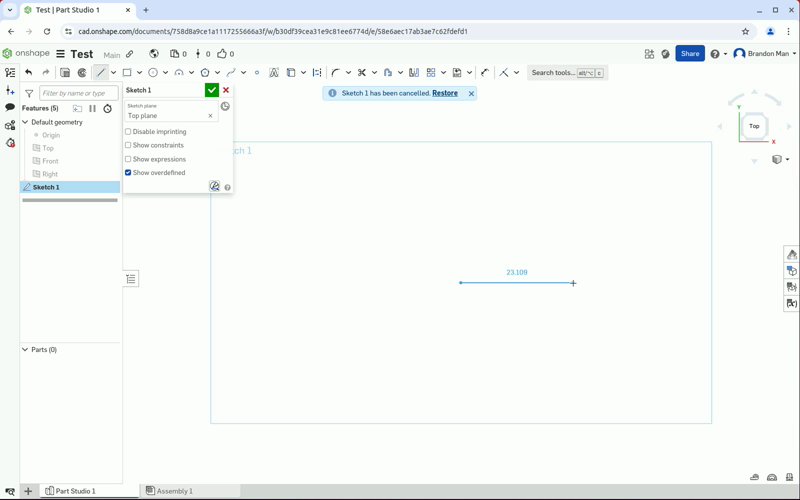
key_up(shift)
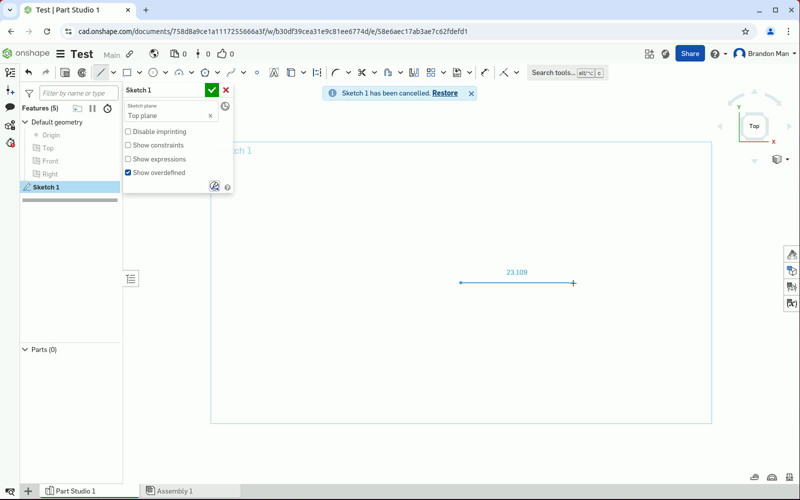
key_down(shift)
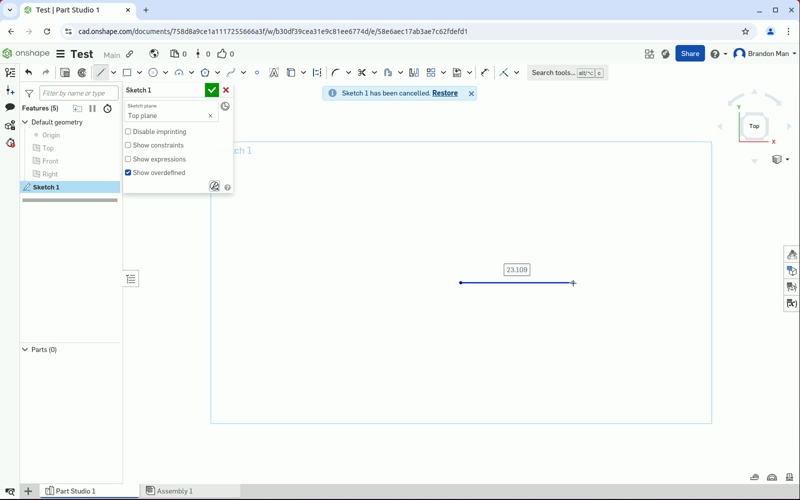
mouse_move(573, 170)
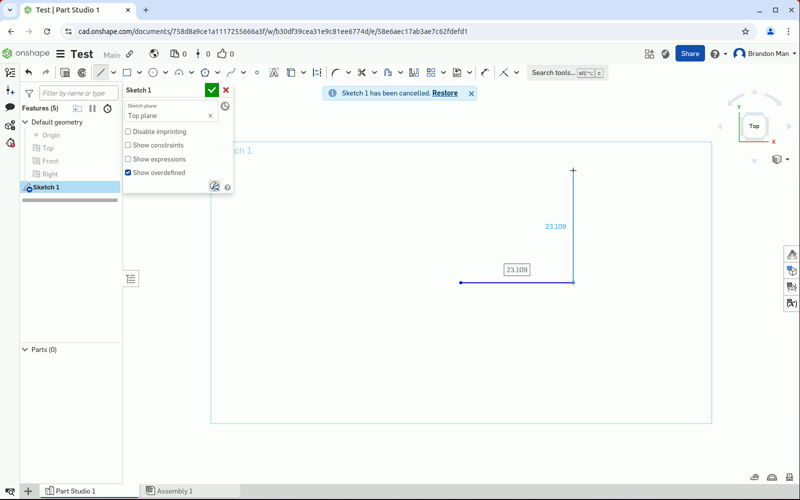
click(573, 170)
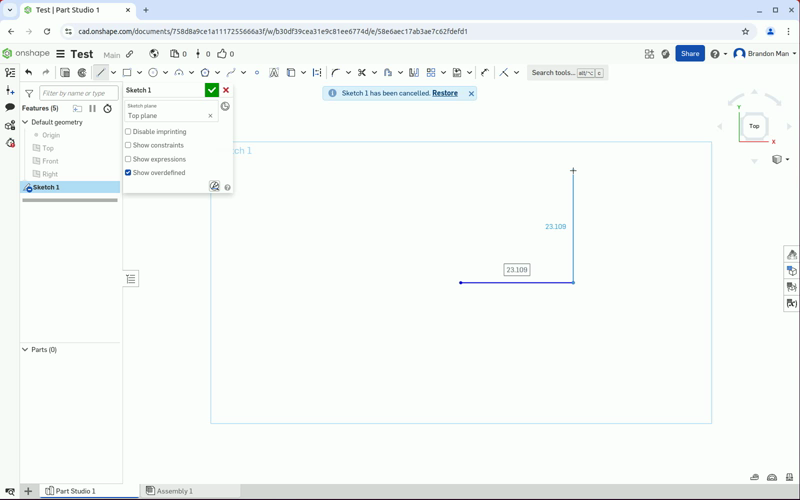
key_up(shift)
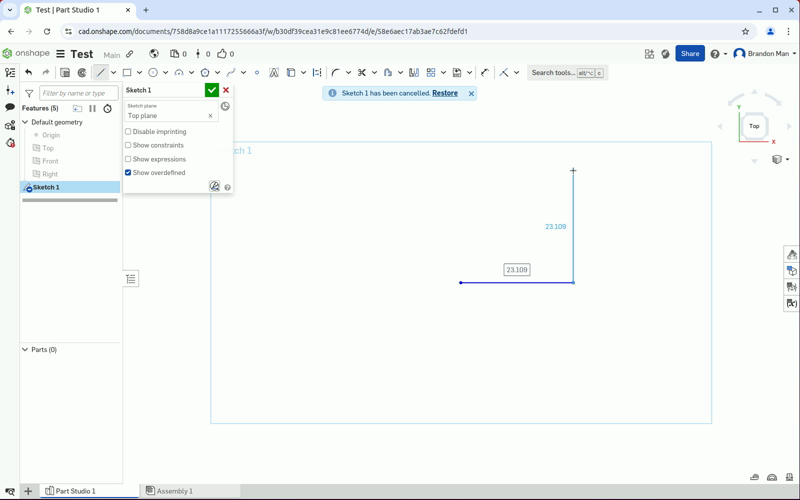
key_down(shift)
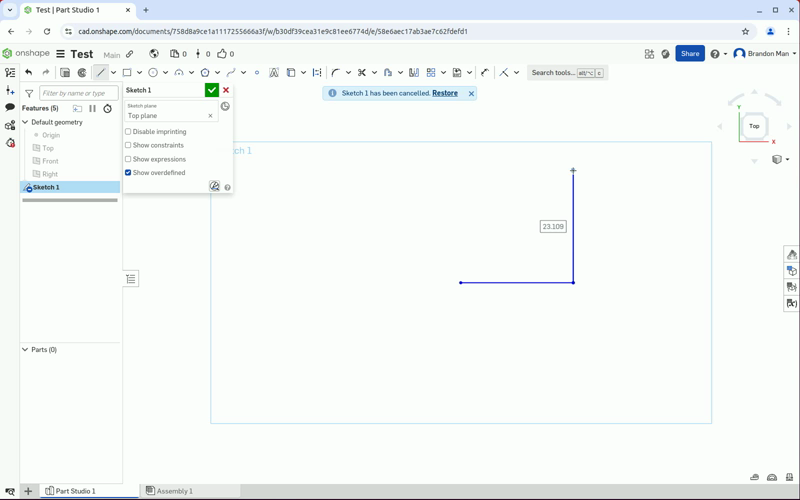
mouse_move(460, 170)
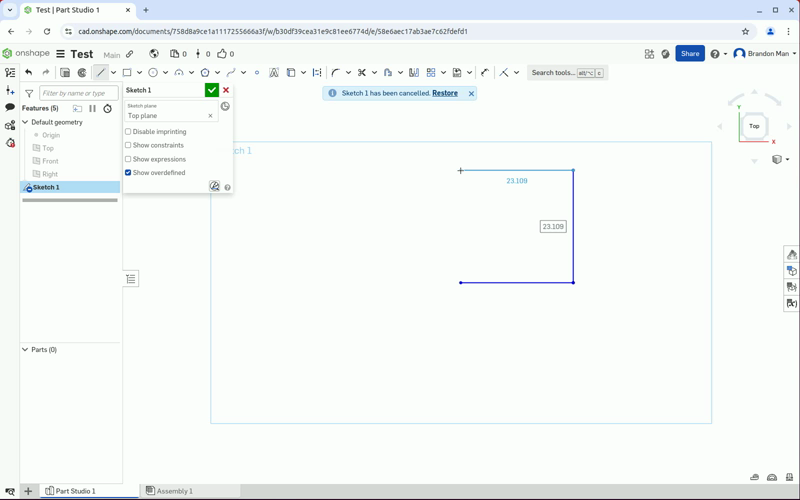
click(460, 170)
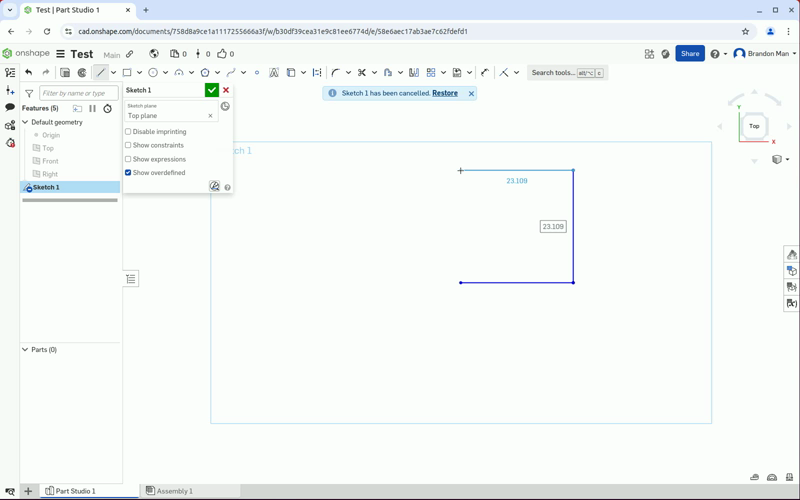
key_up(shift)
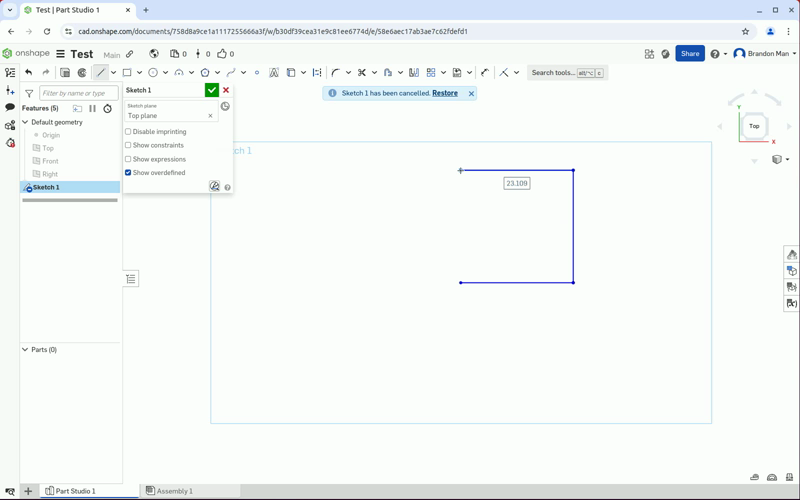
key_down(shift)
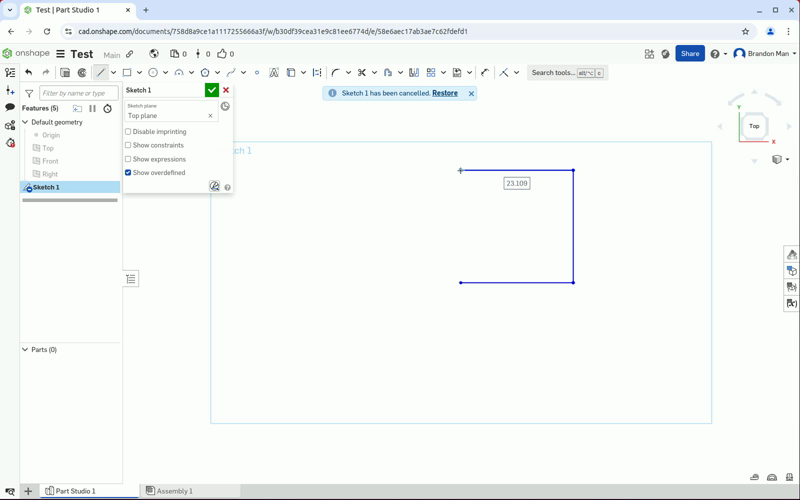
mouse_move(460, 282)
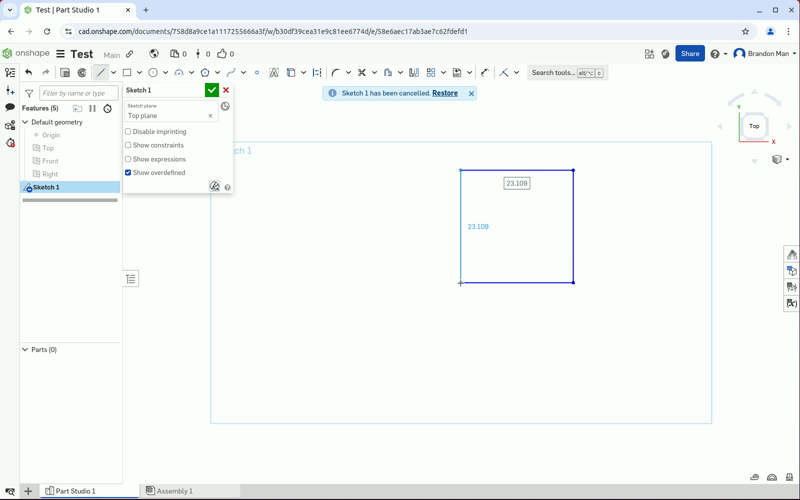
key_up(shift)
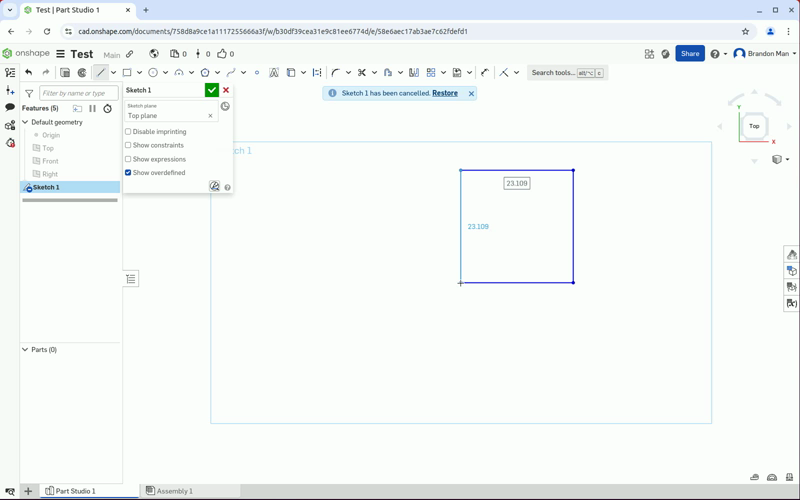
click(460, 282)
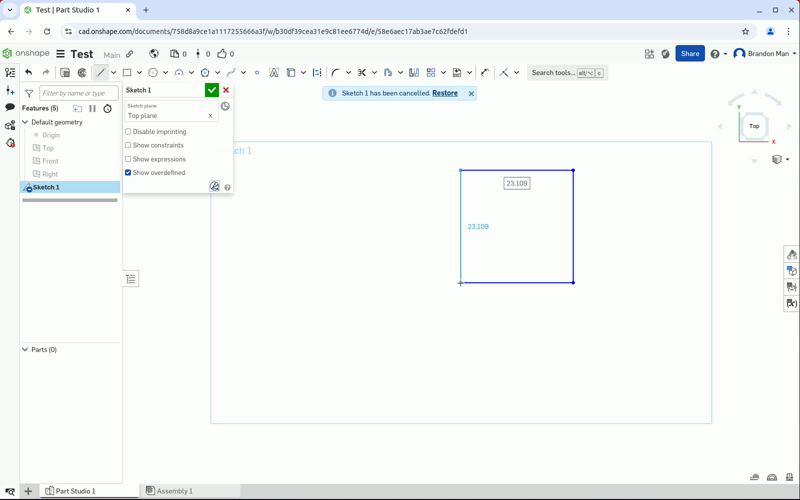
key(esc)
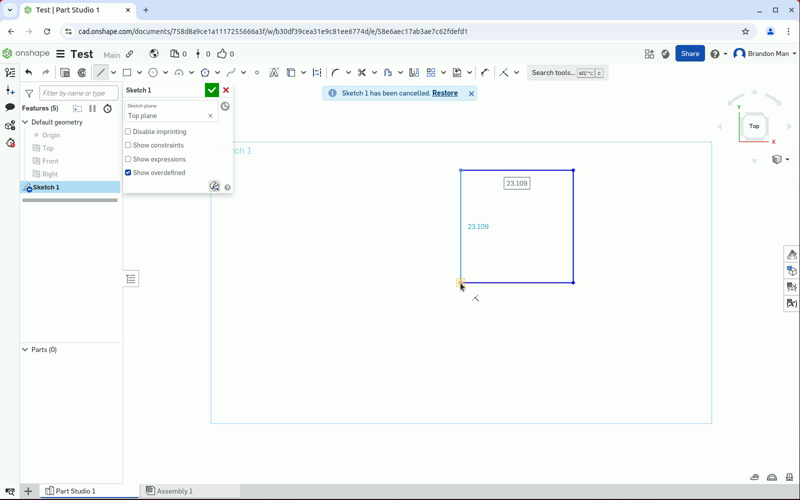
mouse_move(542, 197)
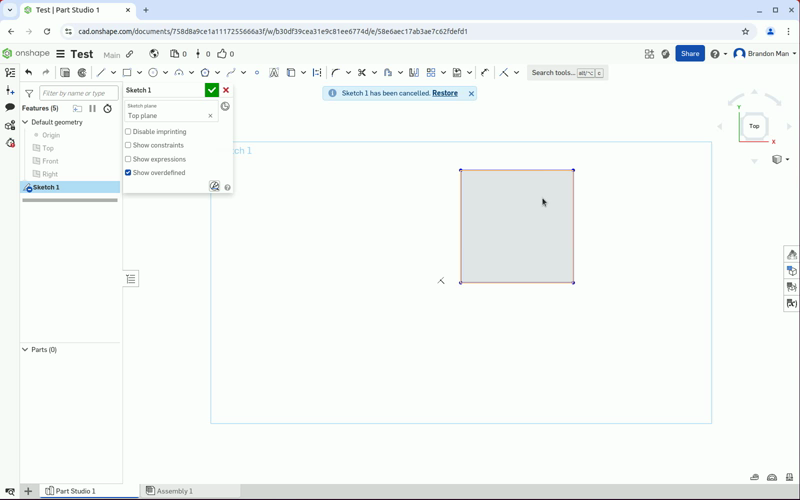
click(542, 197)
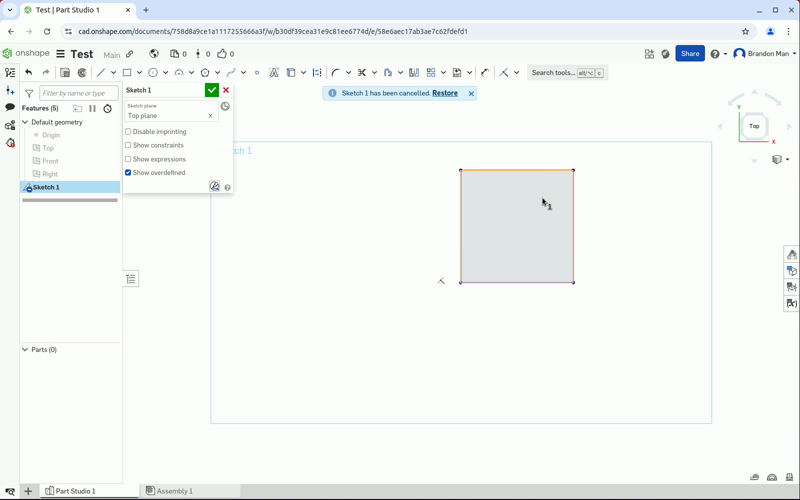
mouse_move(73, 352)
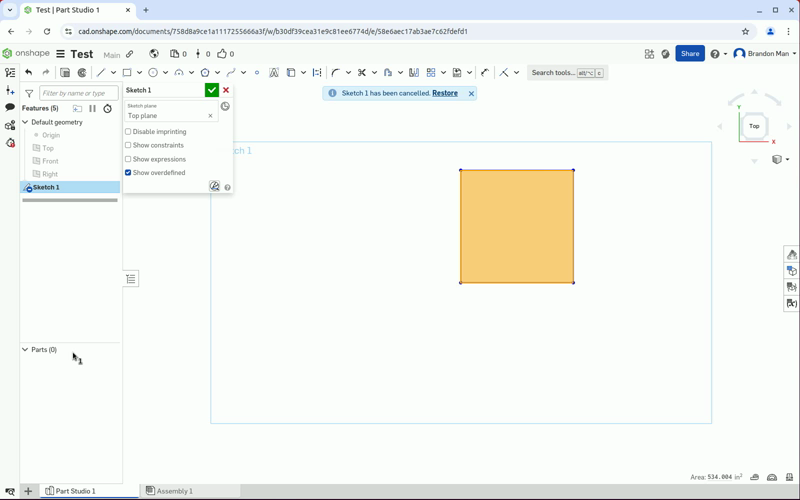
key(shift+y)
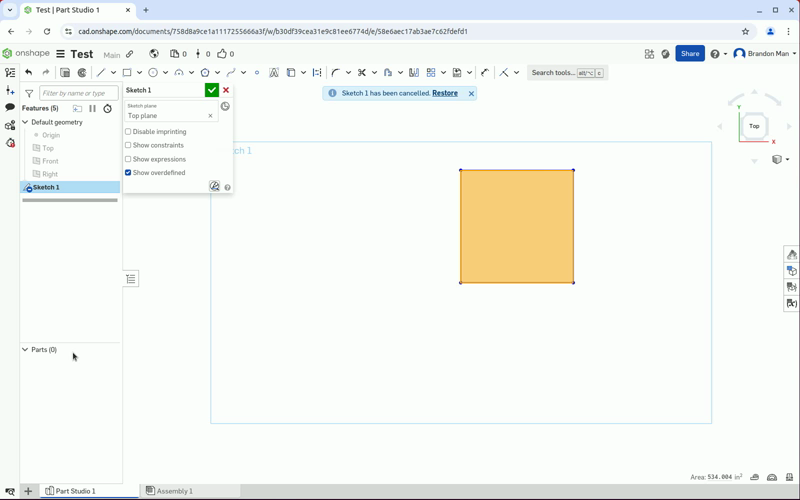
key(shift+e)
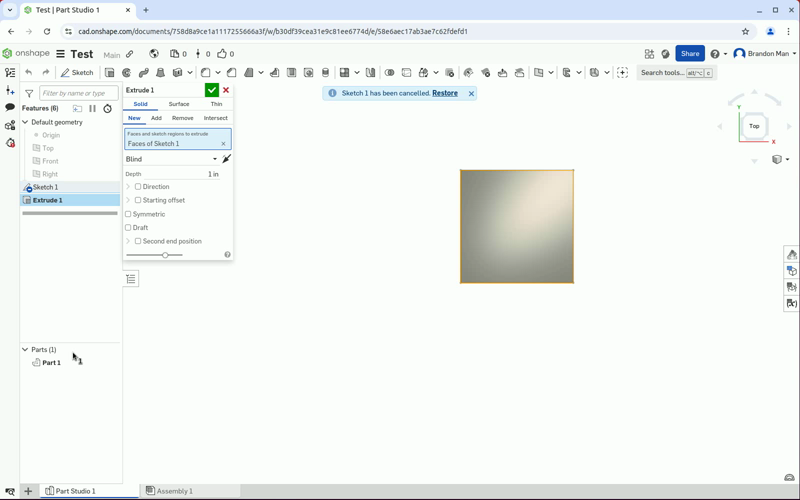
mouse_move(143, 106)
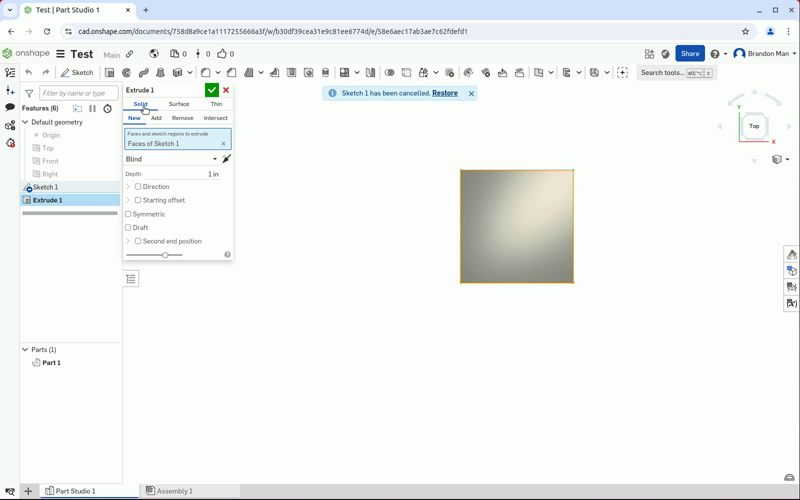
click(143, 106)
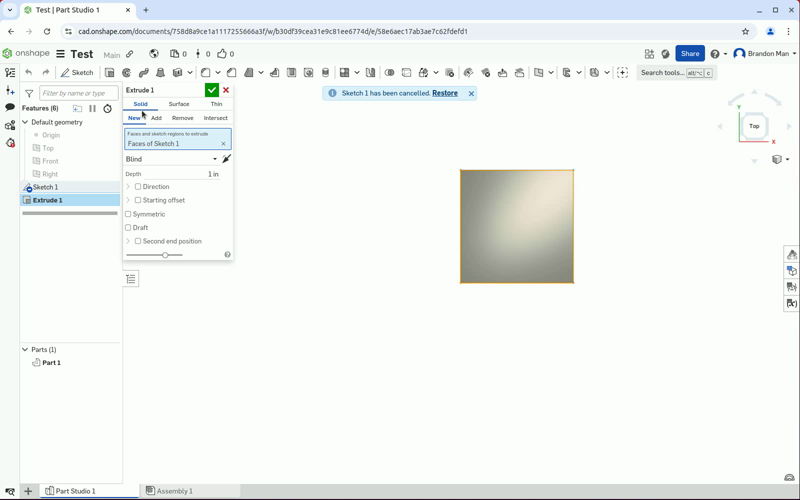
mouse_move(137, 120)
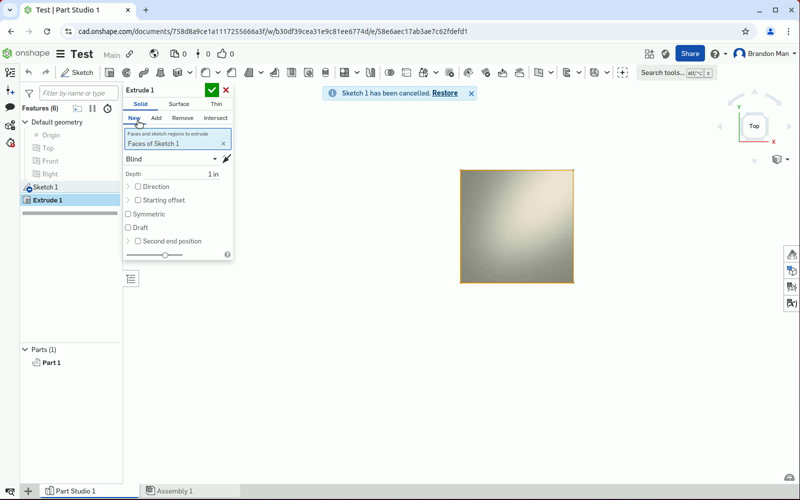
click(137, 120)
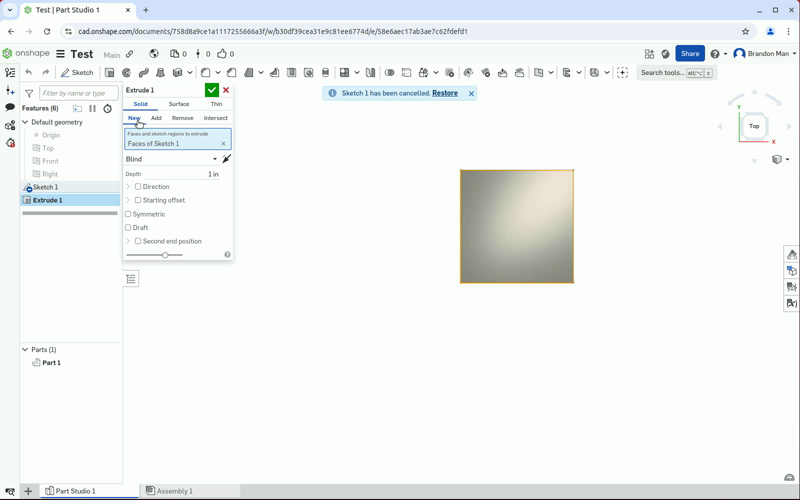
key(tab, 4)
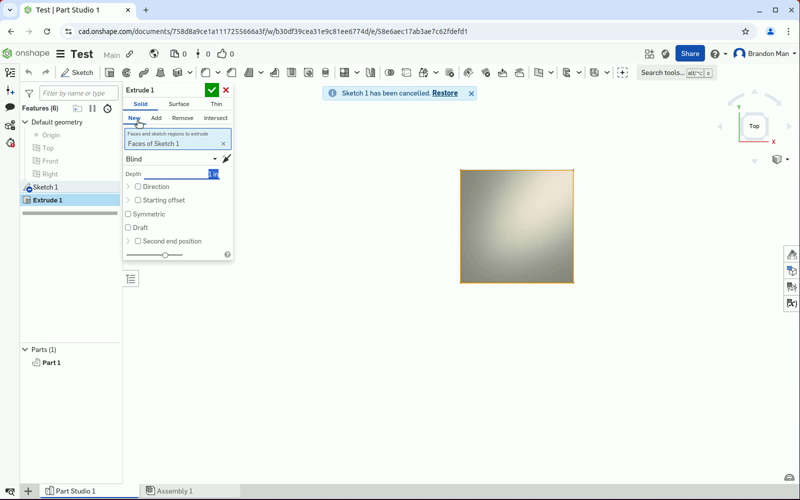
text(14.443)
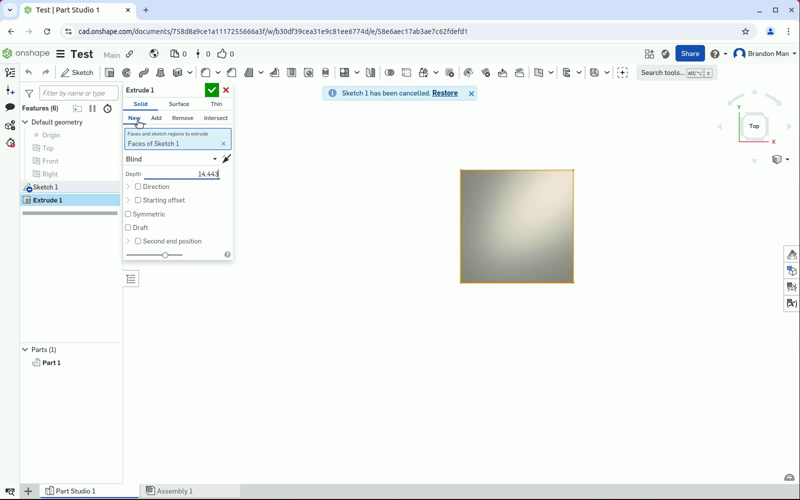
key(enter)
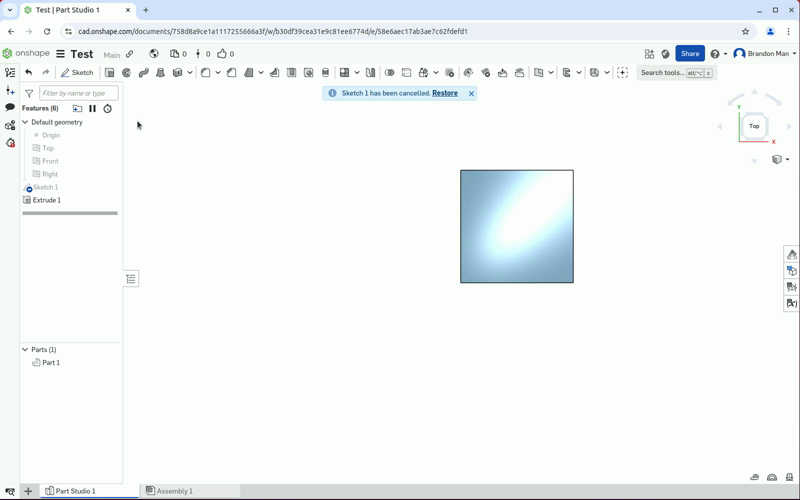
key(shift+h)
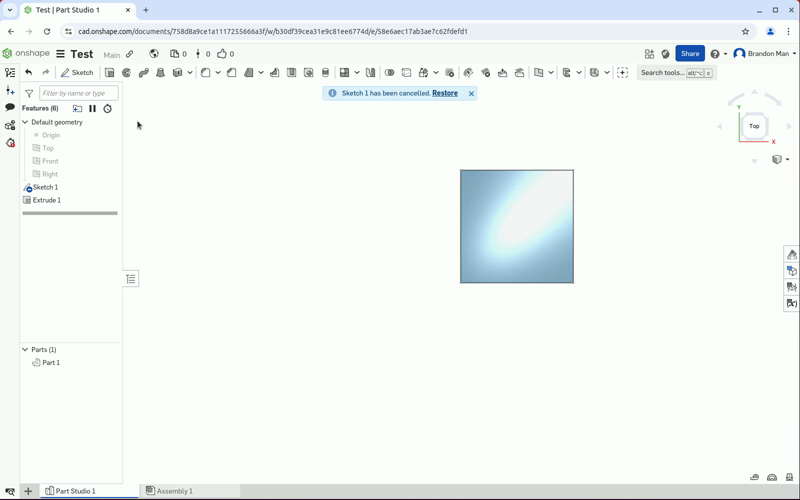
key(shift+h)
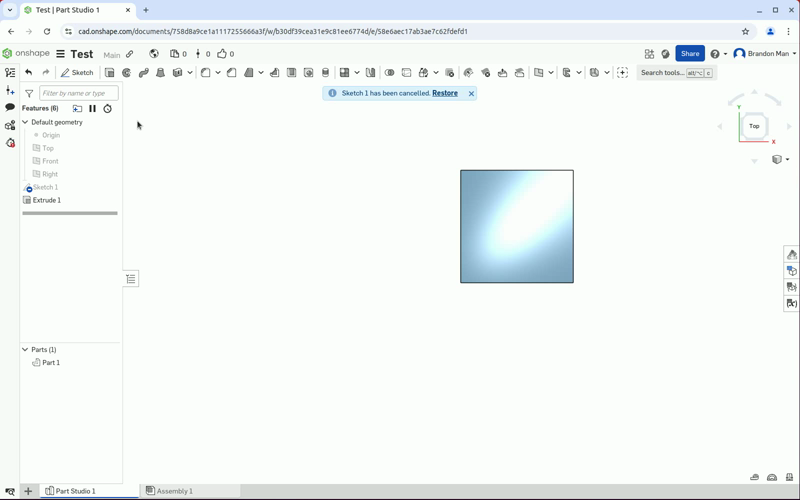
mouse_move(73, 189)
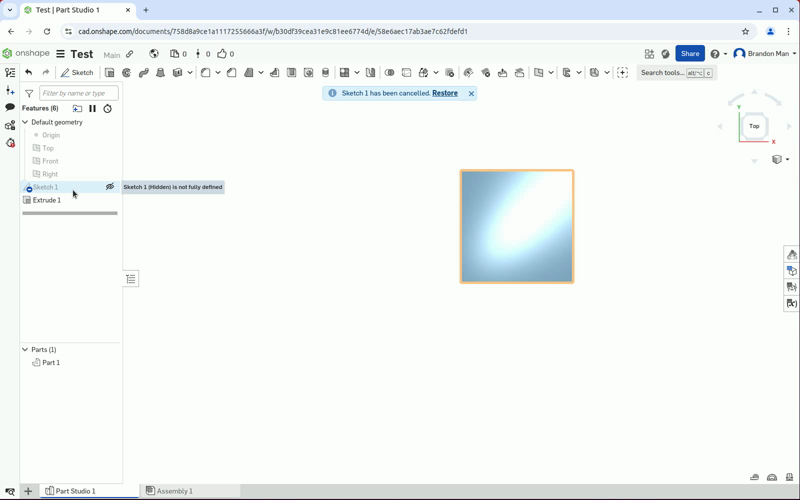
click(73, 189)
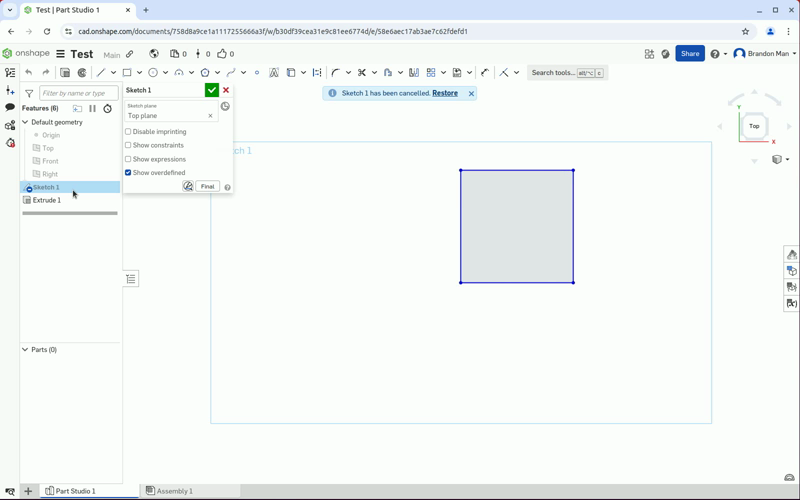
mouse_move(229, 92)
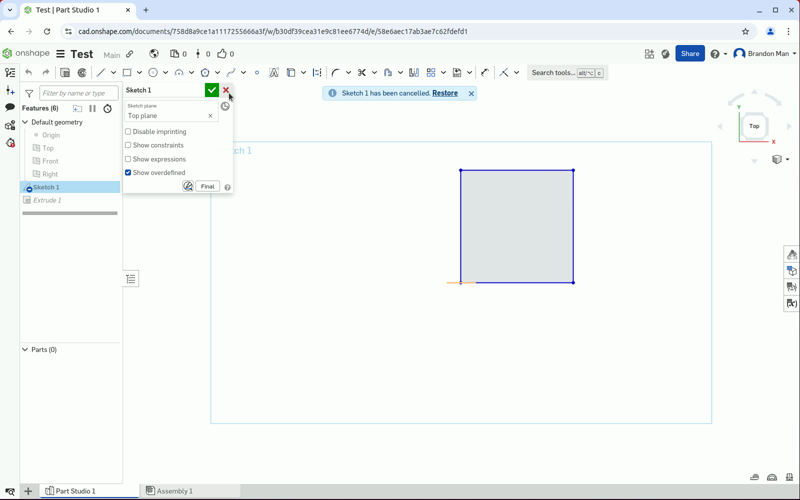
click(229, 92)
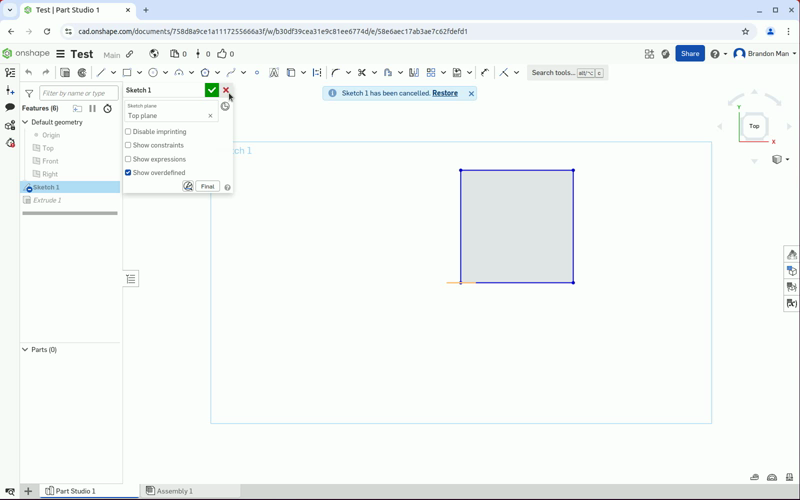
key(shift+s)
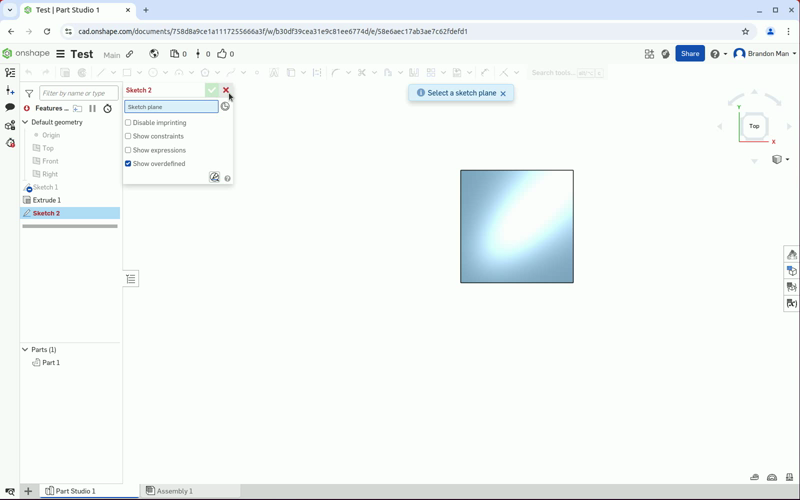
mouse_move(73, 150)
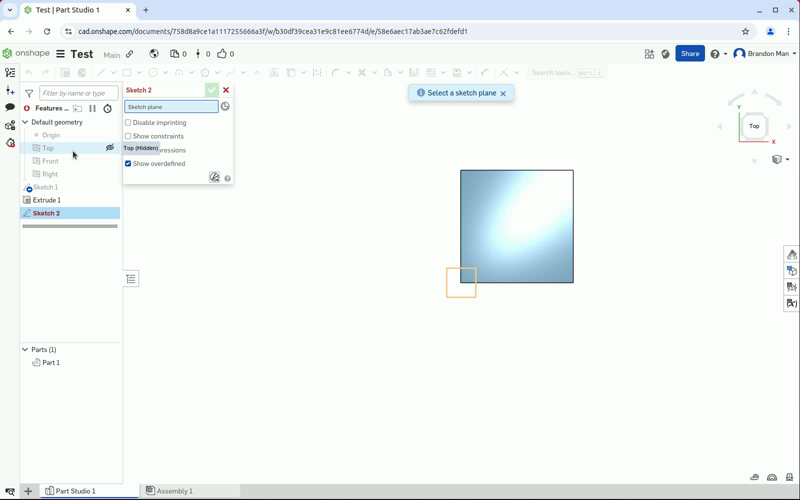
click(73, 150)
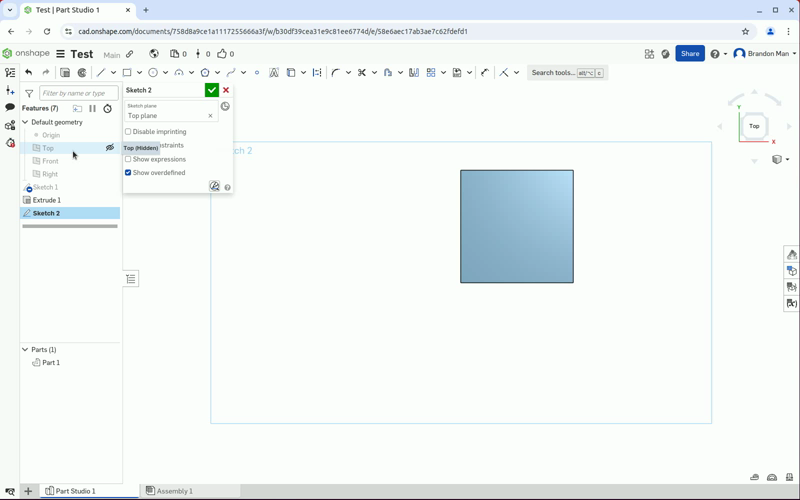
mouse_move(73, 352)
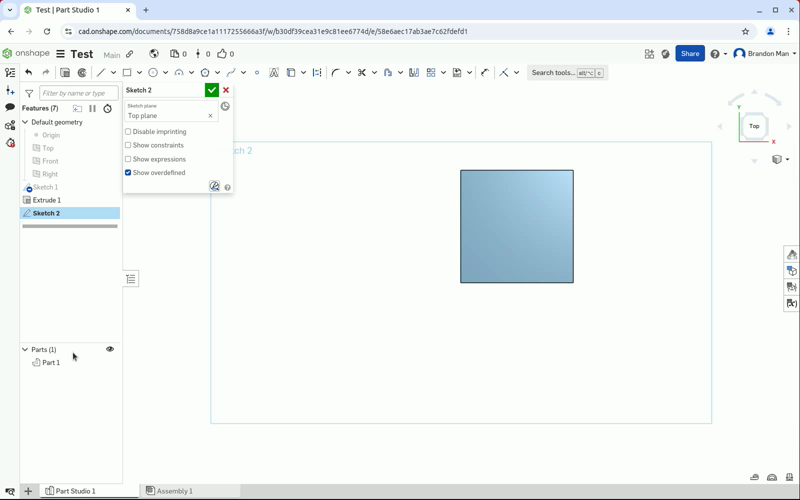
key(y)
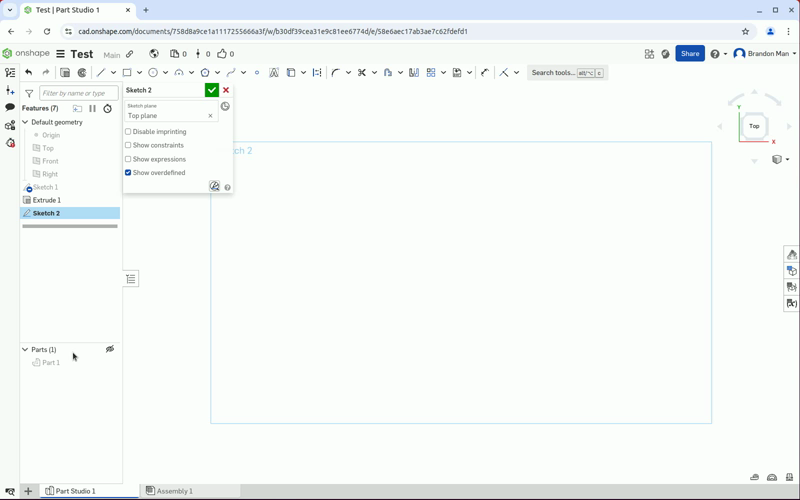
key(l)
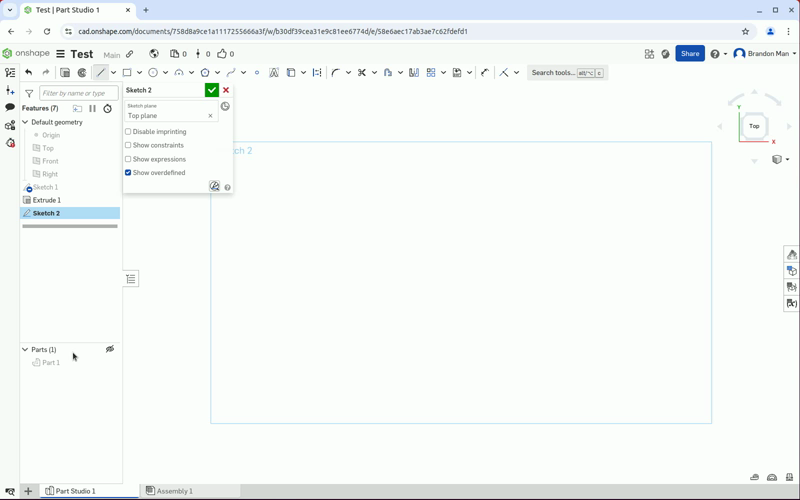
key_down(shift)
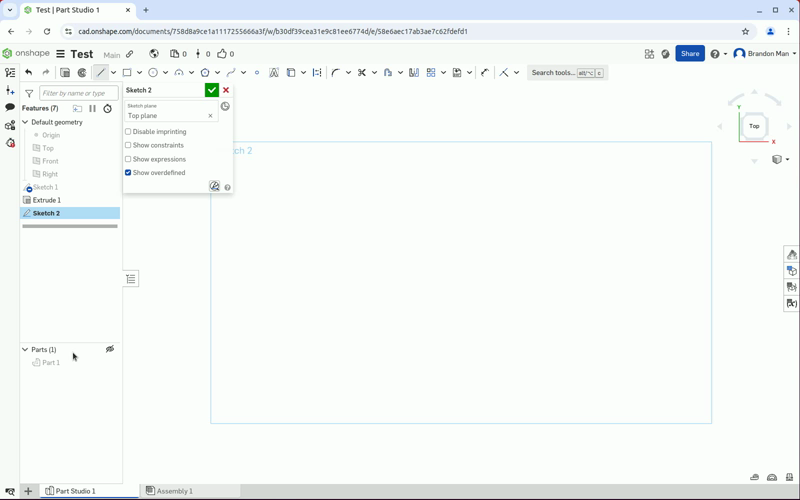
mouse_move(460, 282)
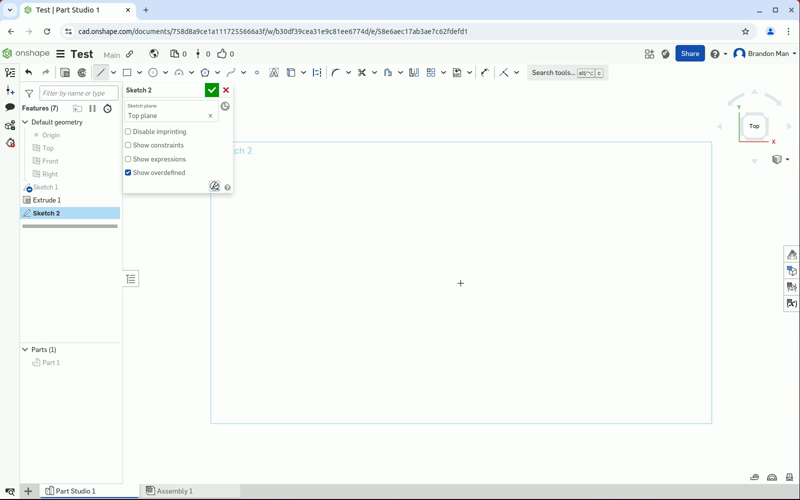
click(460, 282)
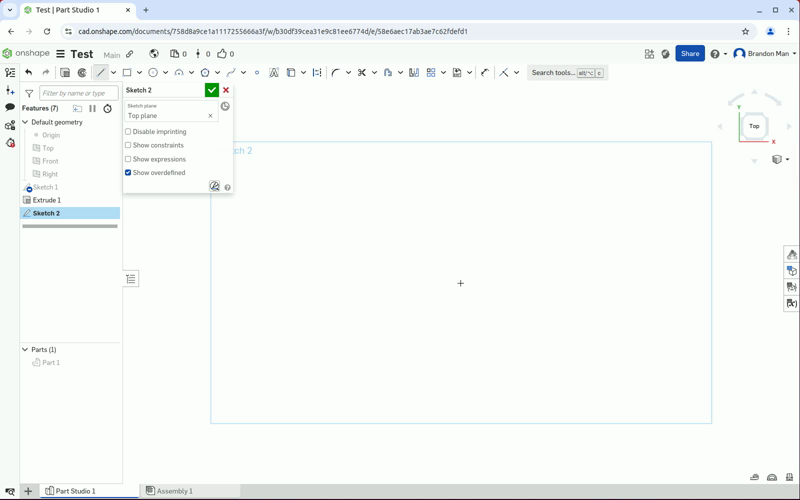
key_up(shift)
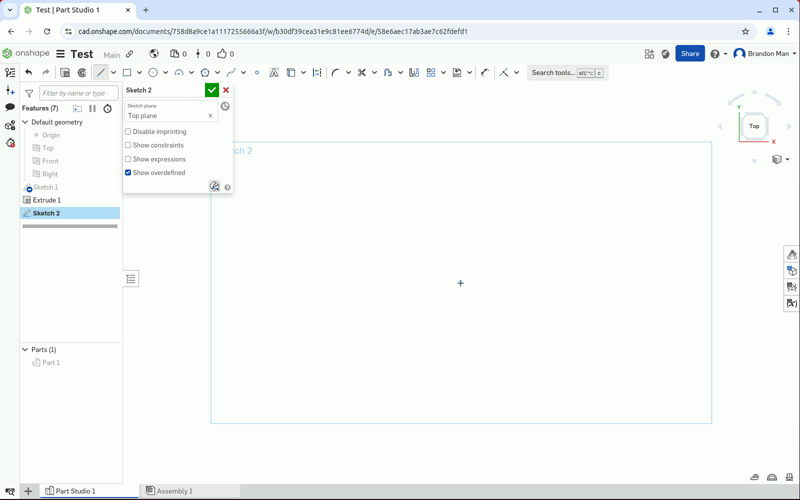
key_down(shift)
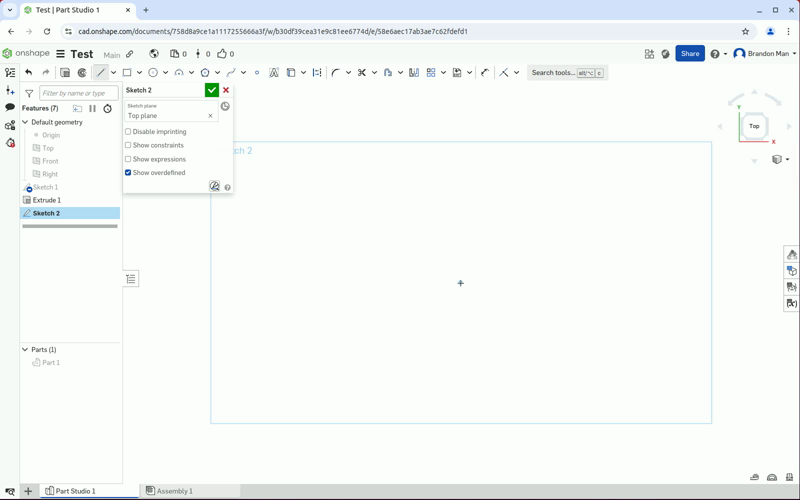
mouse_move(573, 282)
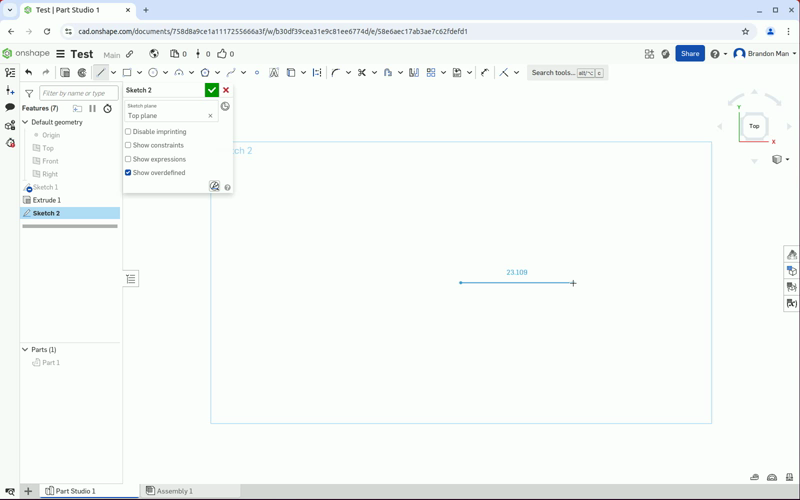
click(573, 282)
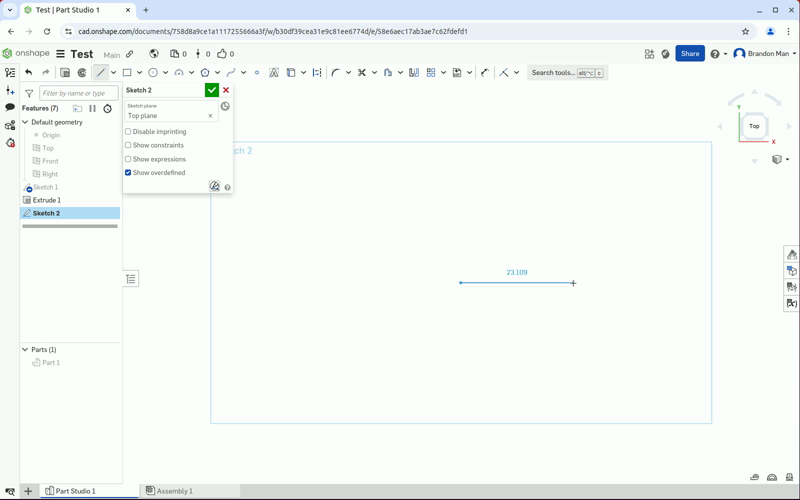
key_up(shift)
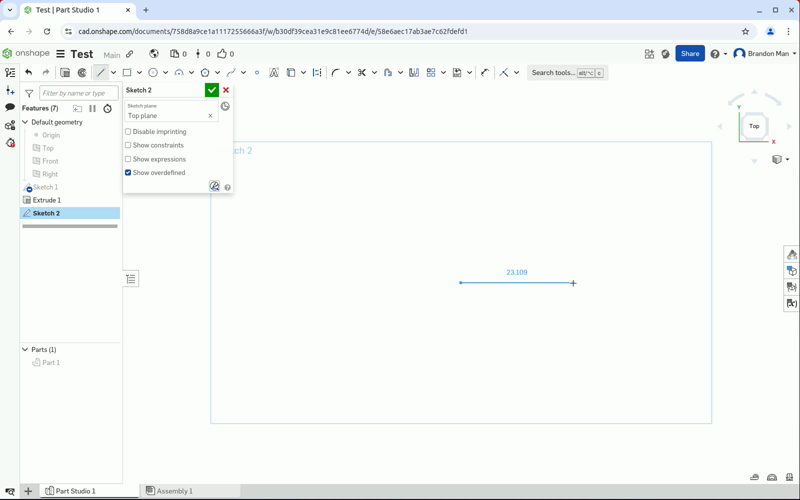
key_down(shift)
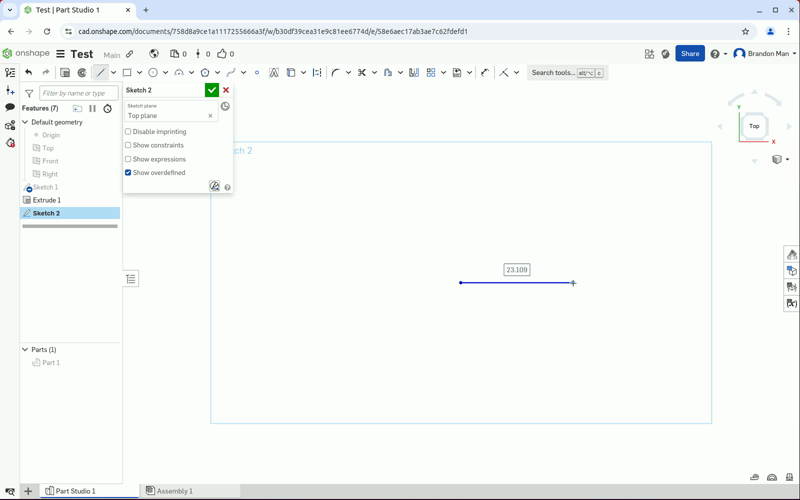
mouse_move(573, 170)
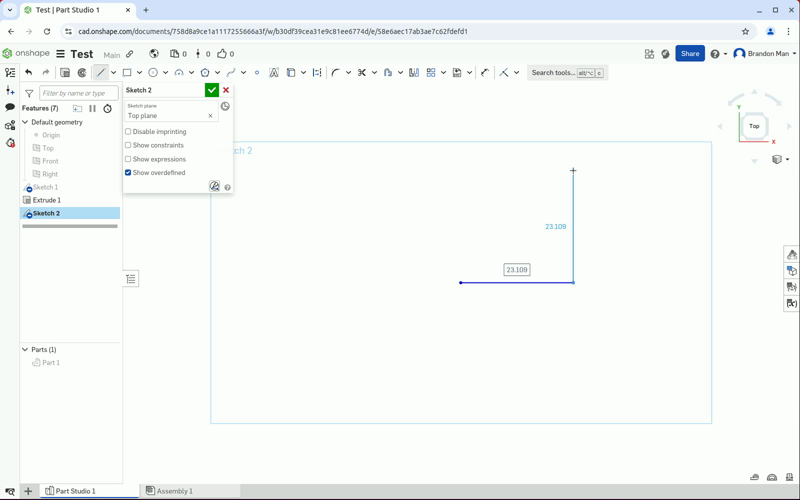
click(573, 170)
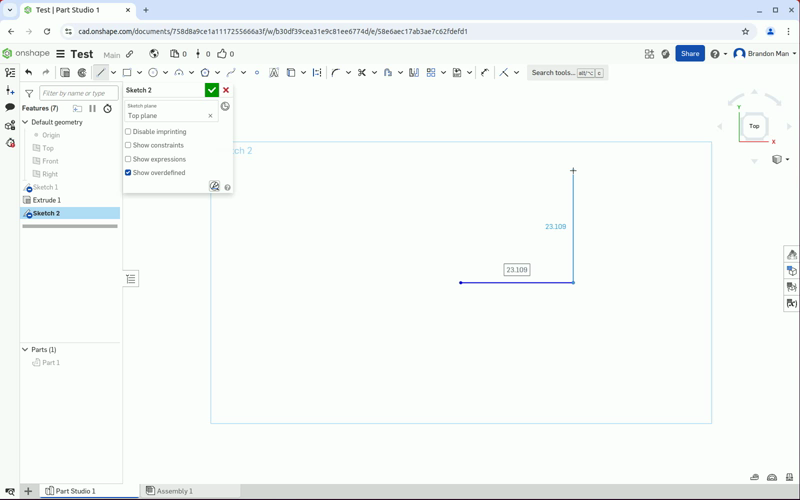
key_up(shift)
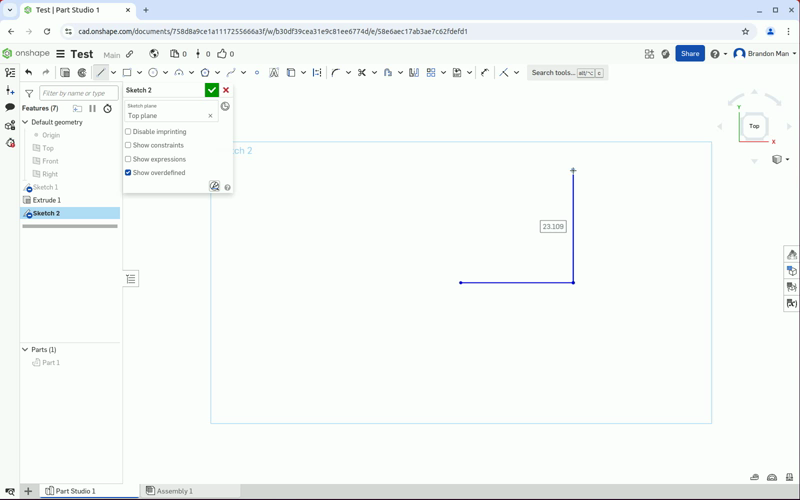
key_down(shift)
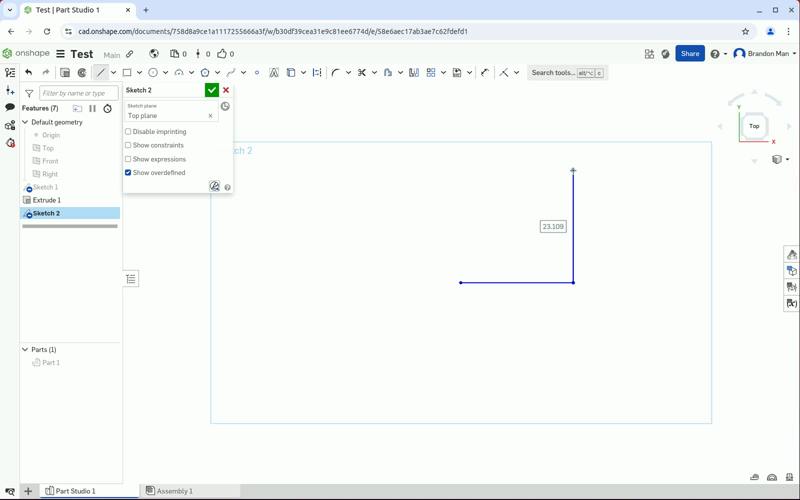
mouse_move(460, 170)
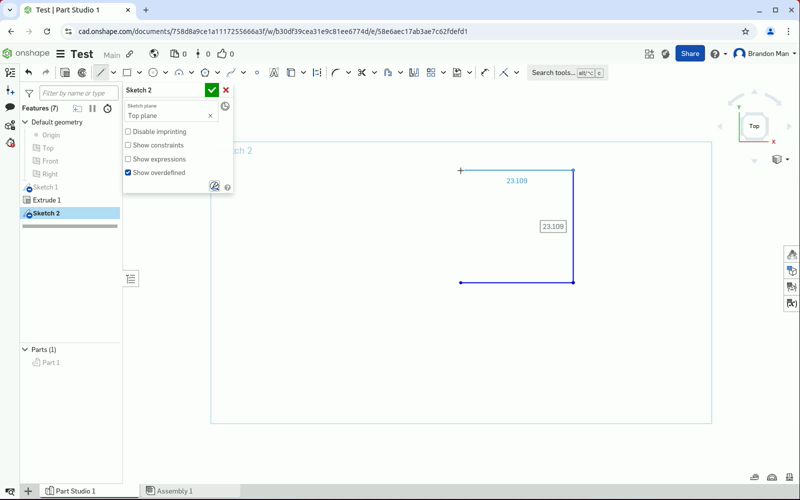
click(460, 170)
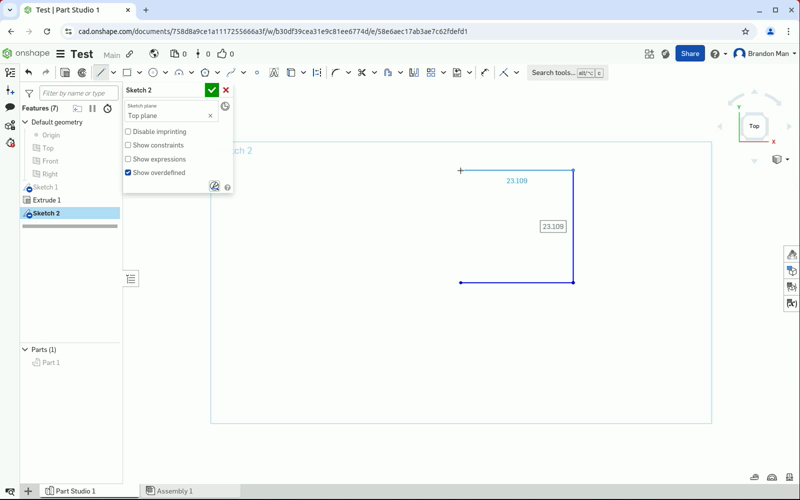
key_up(shift)
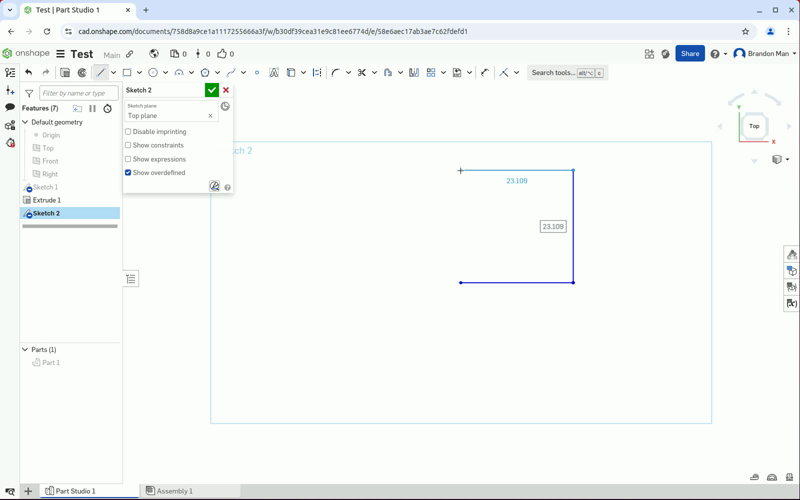
key_down(shift)
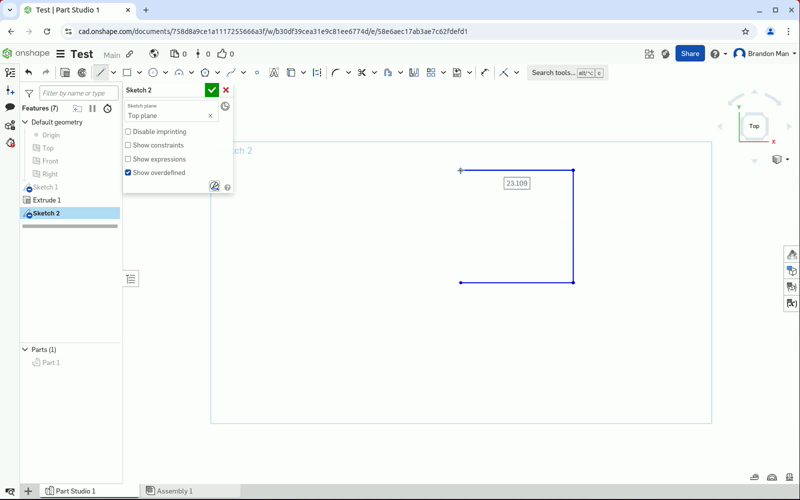
mouse_move(460, 282)
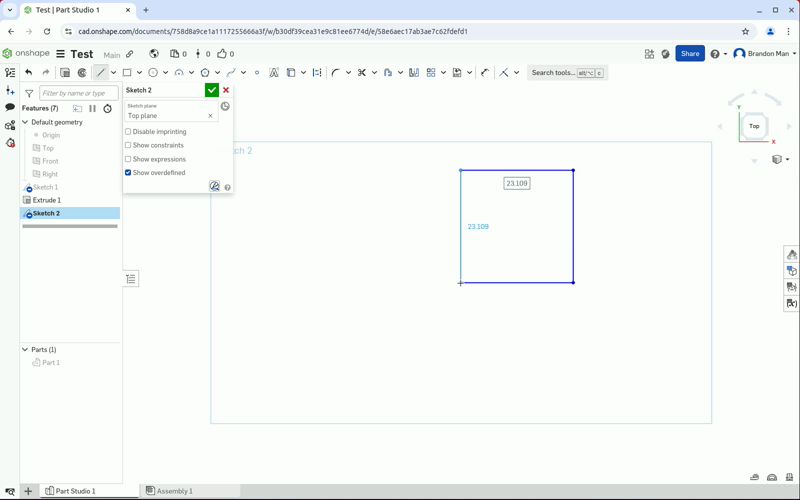
key_up(shift)
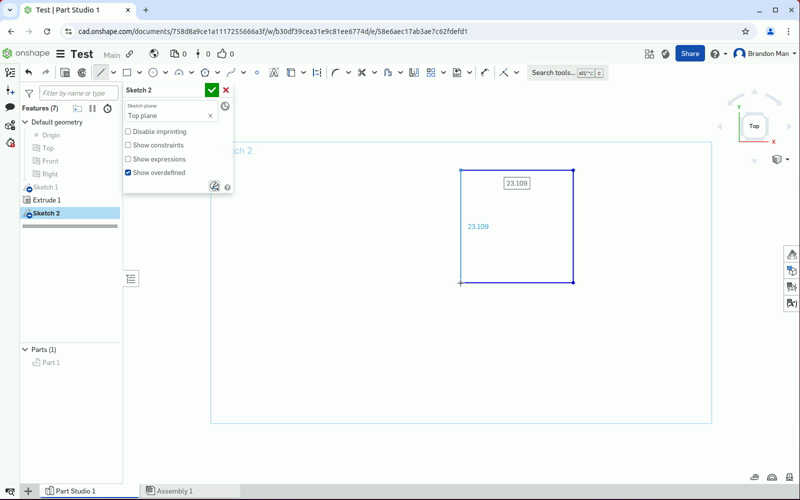
click(460, 282)
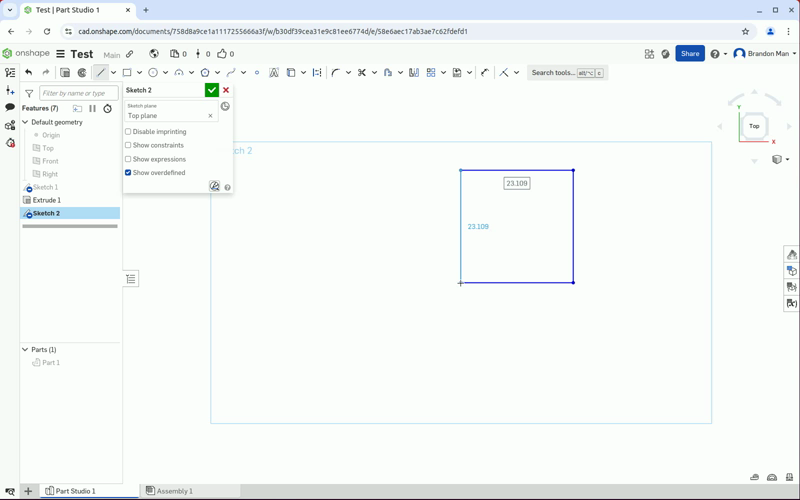
key(esc)
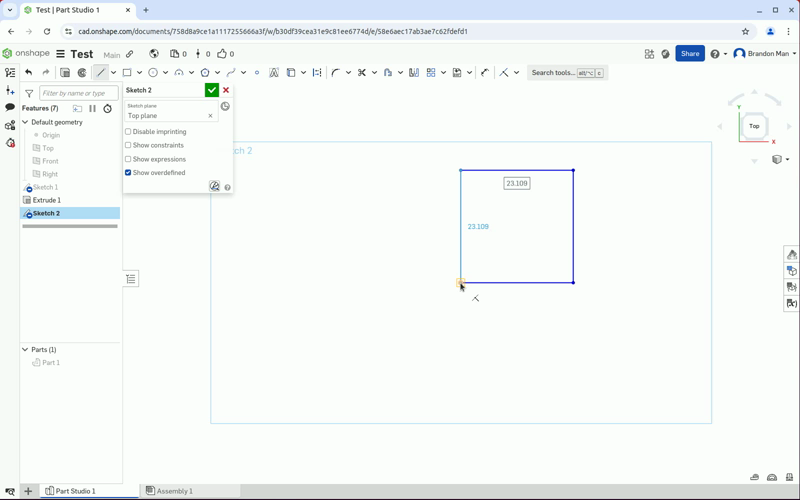
mouse_move(469, 268)
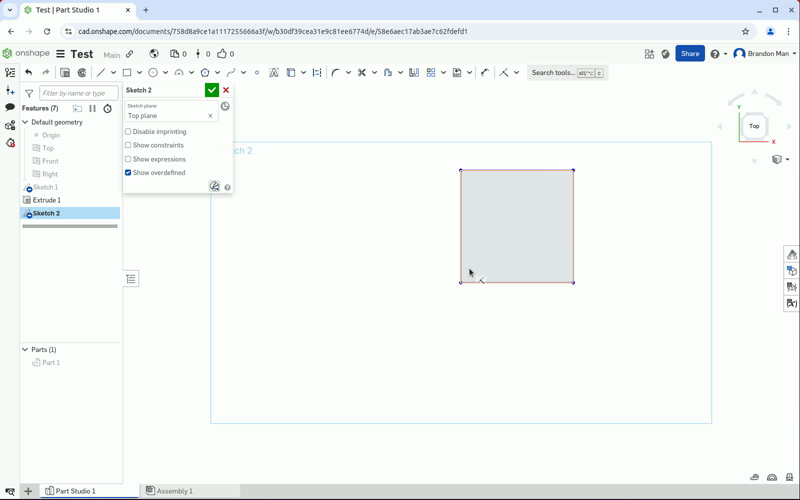
click(469, 268)
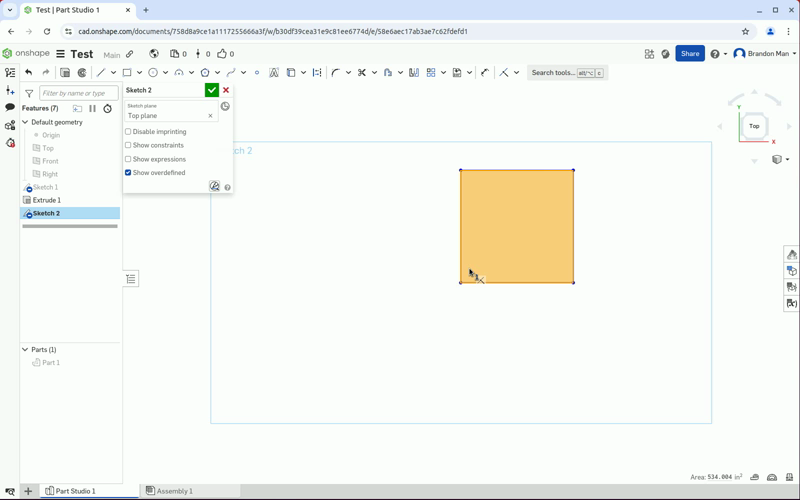
mouse_move(73, 352)
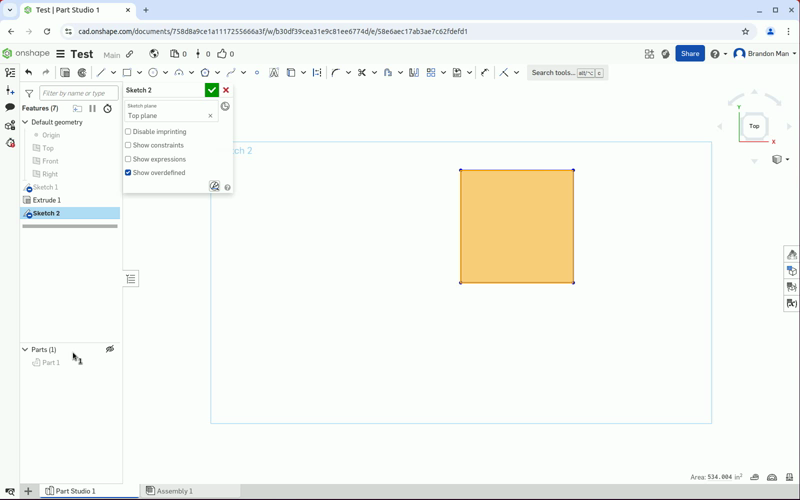
key(shift+y)
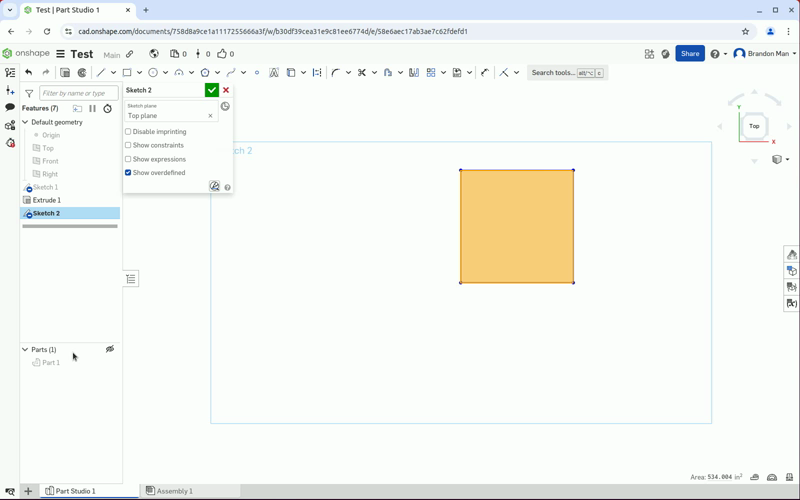
key(shift+e)
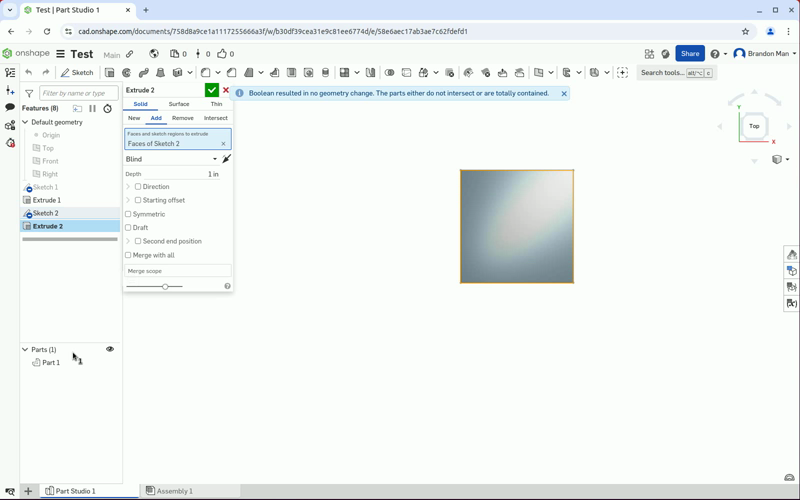
mouse_move(143, 106)
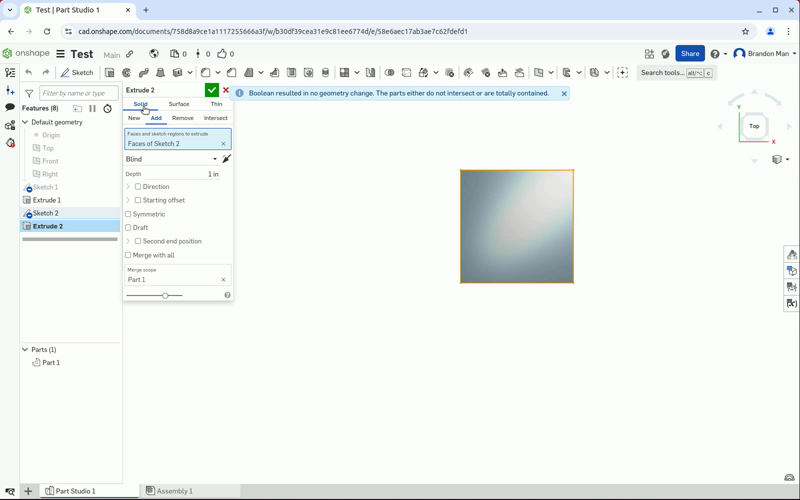
click(143, 106)
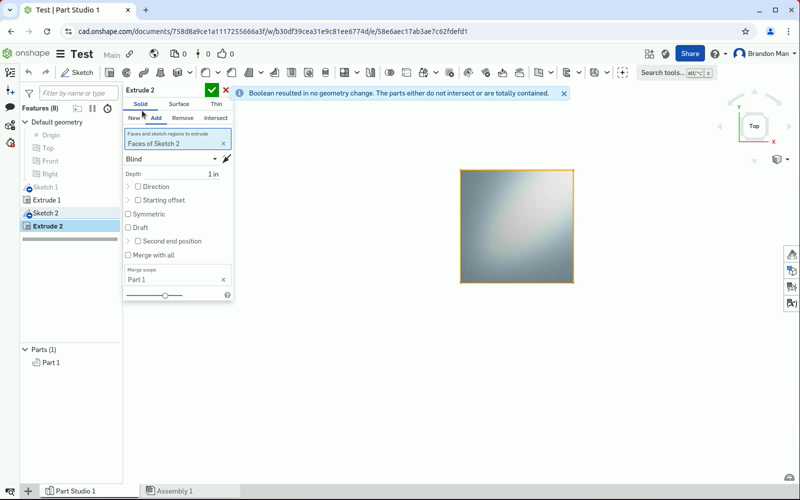
mouse_move(137, 120)
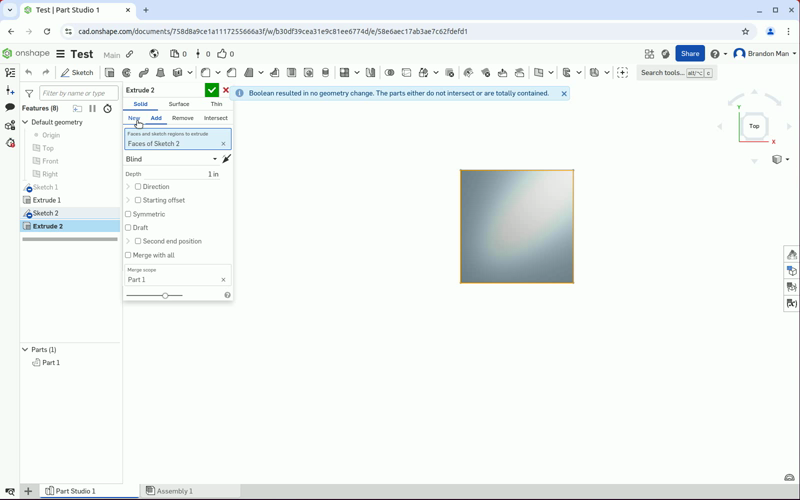
click(137, 120)
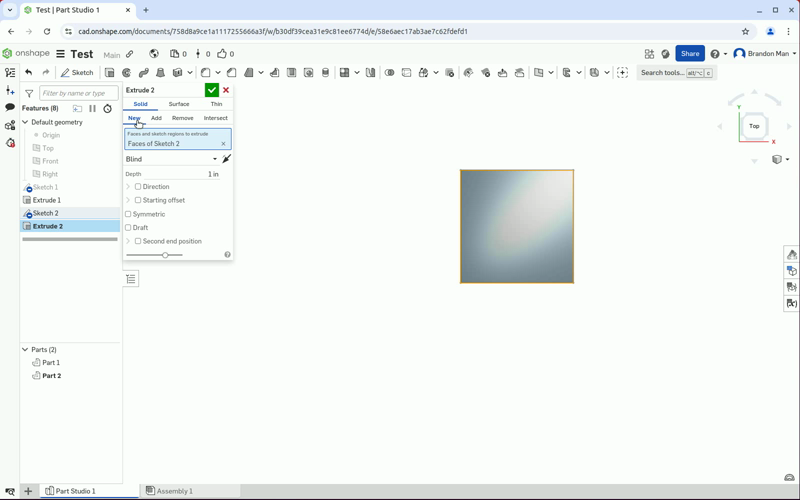
key(tab, 4)
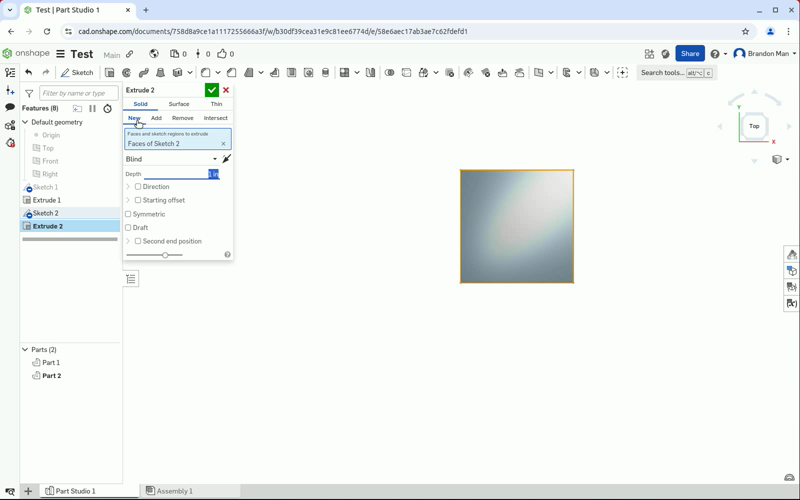
text(14.443)
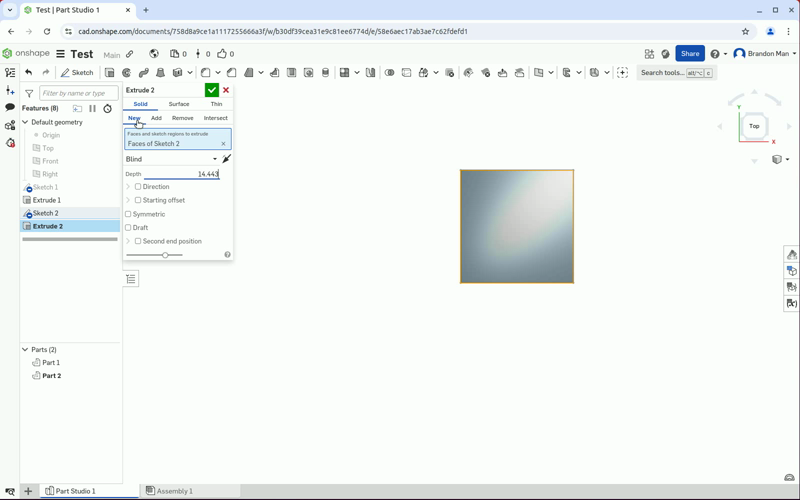
key(enter)
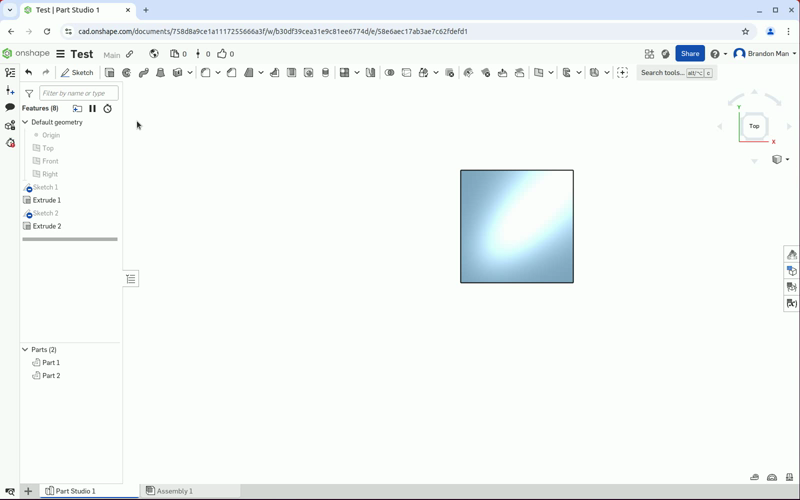
key(shift+h)
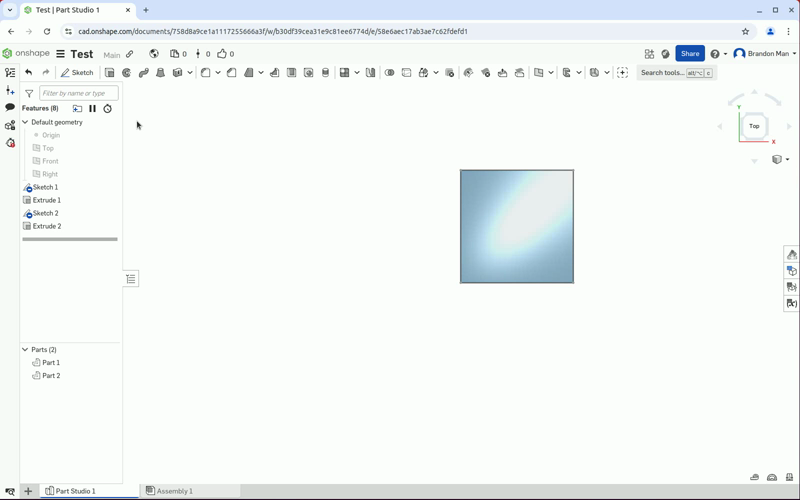
key(shift+h)
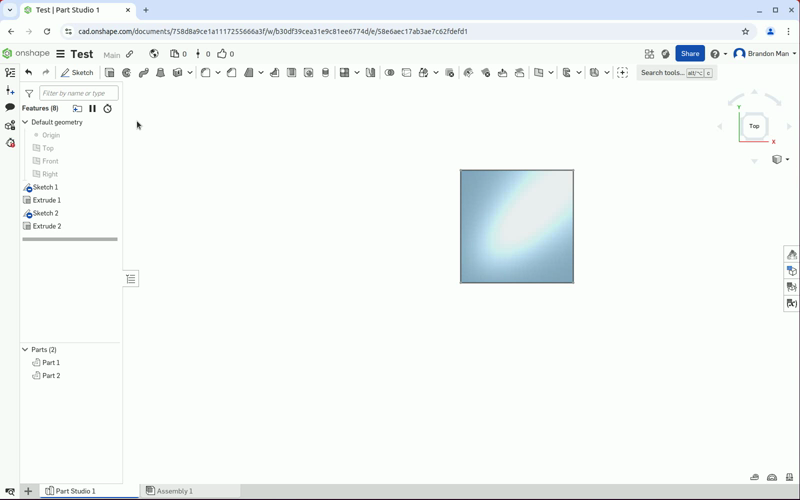
key(shift+7)
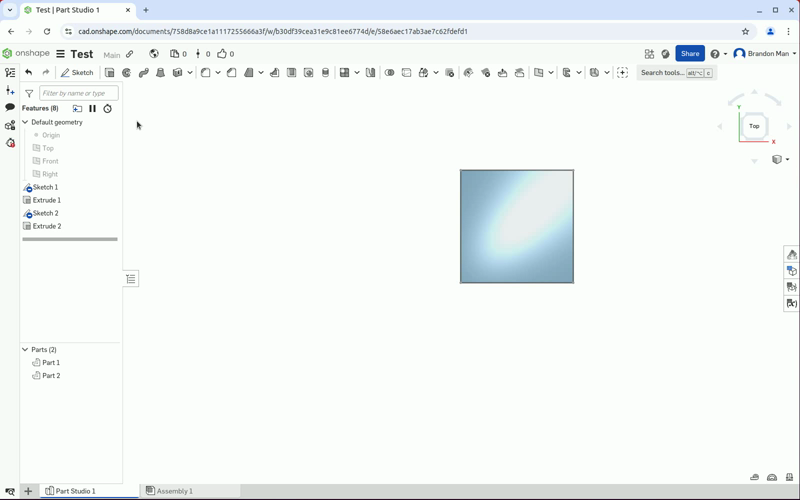
key(up, 3)
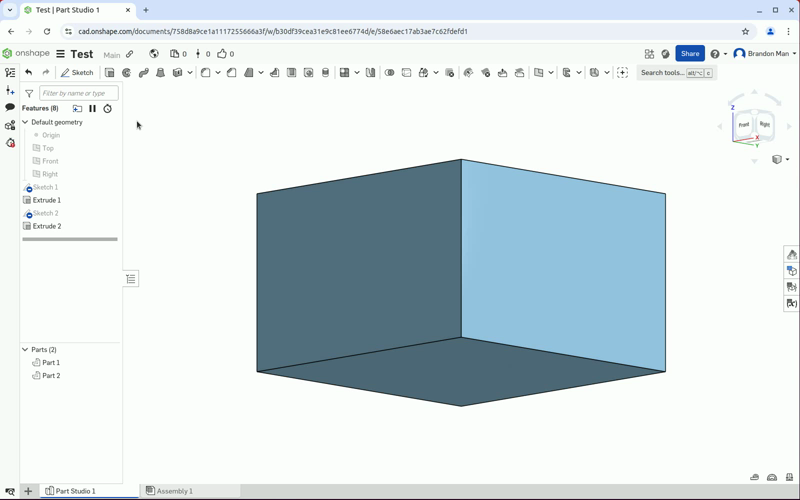
key(left, 3)
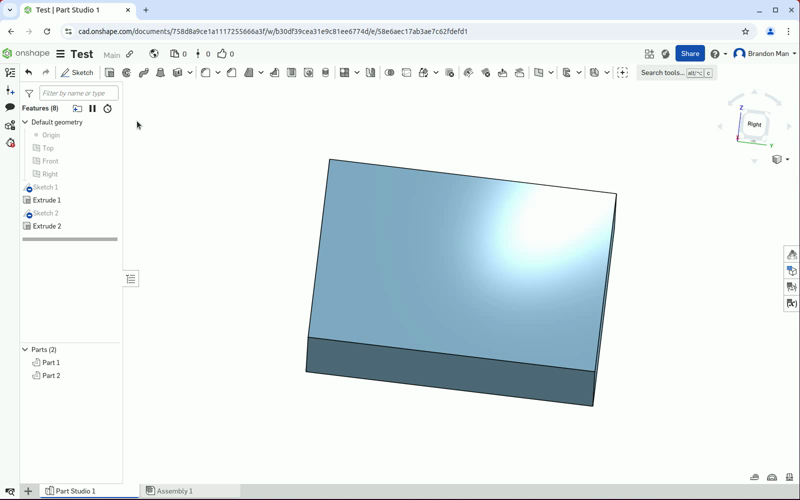
key(right, 3)
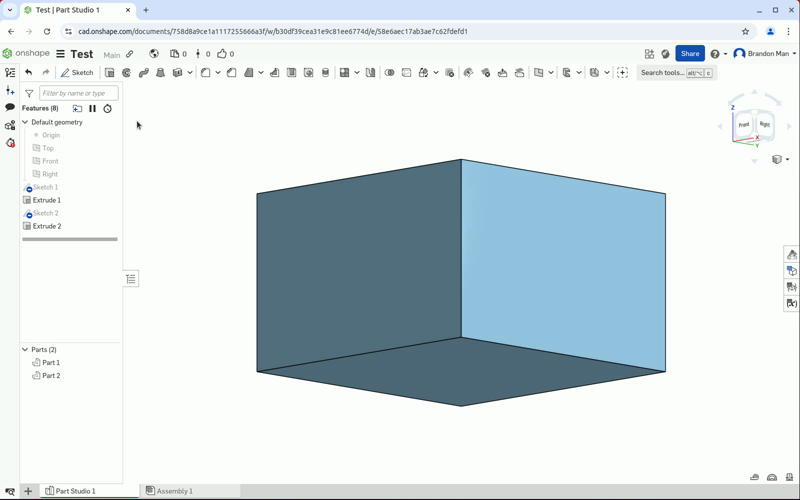
key(down, 3)
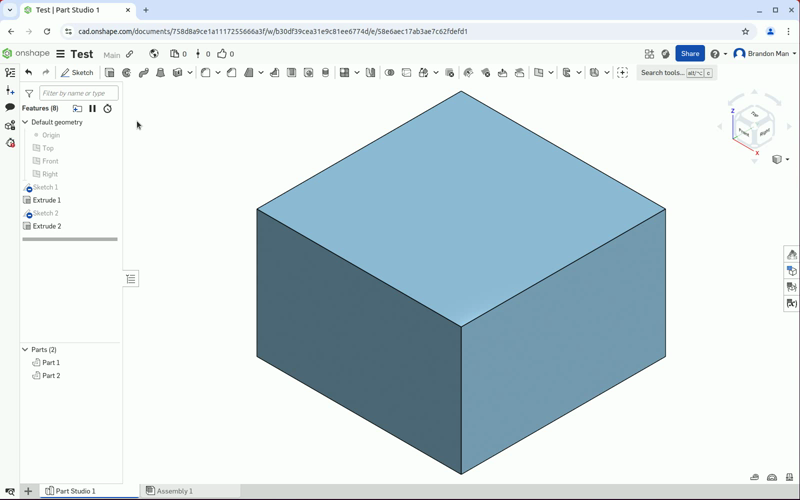
mouse_move(73, 189)
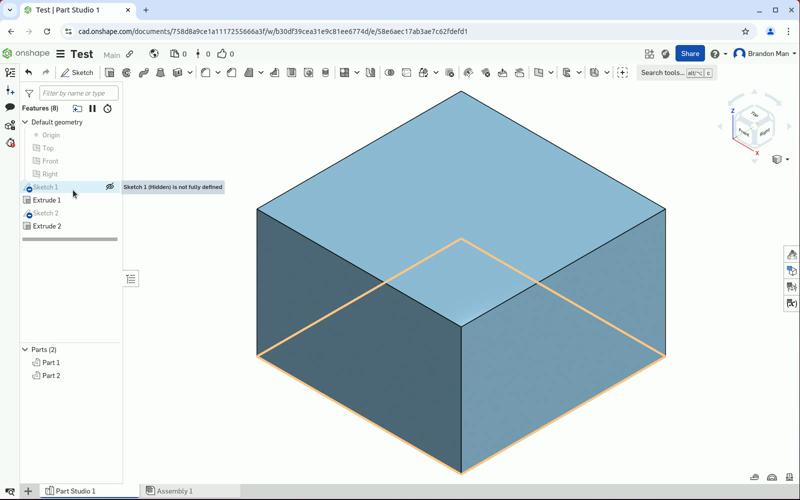
click(73, 189)